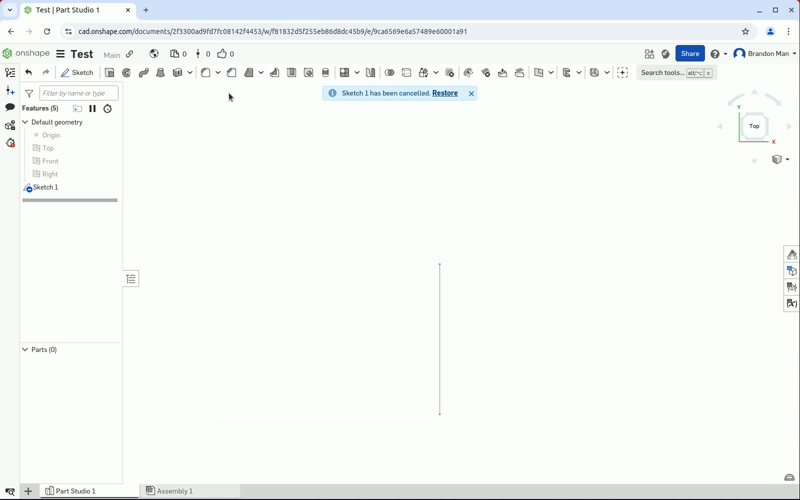
key(shift+h)
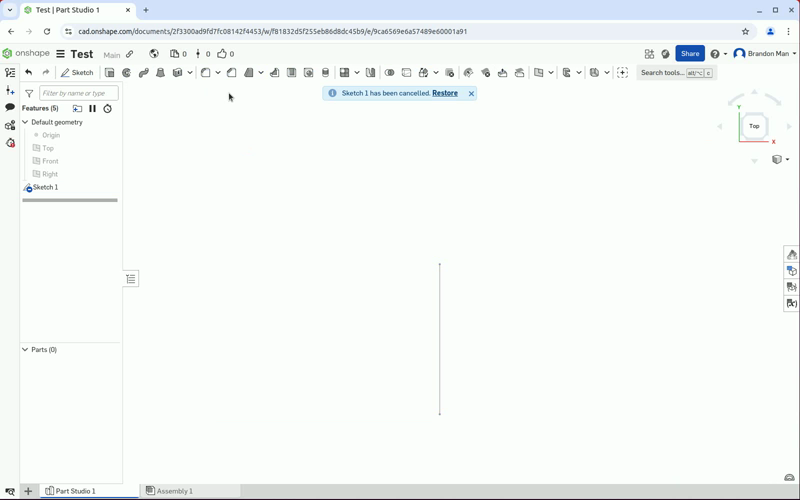
key(shift+s)
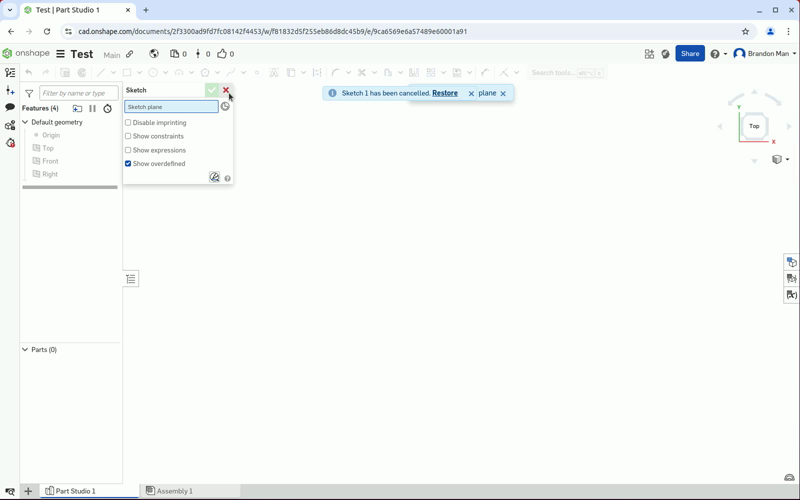
mouse_move(73, 150)
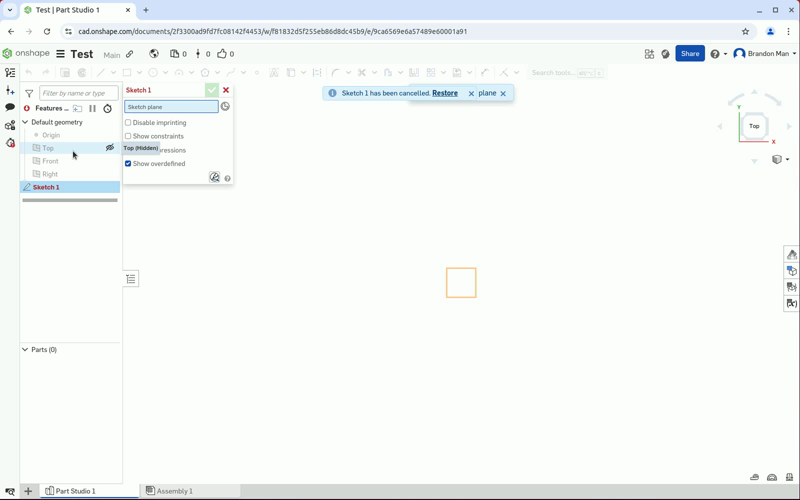
click(73, 150)
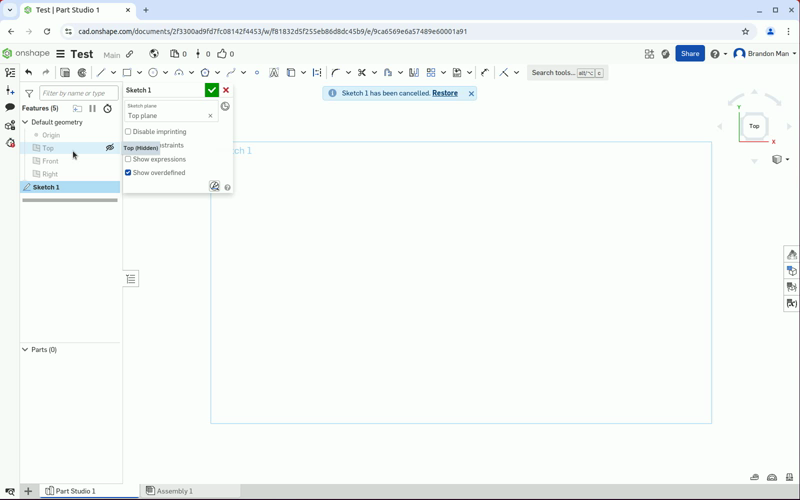
mouse_move(73, 352)
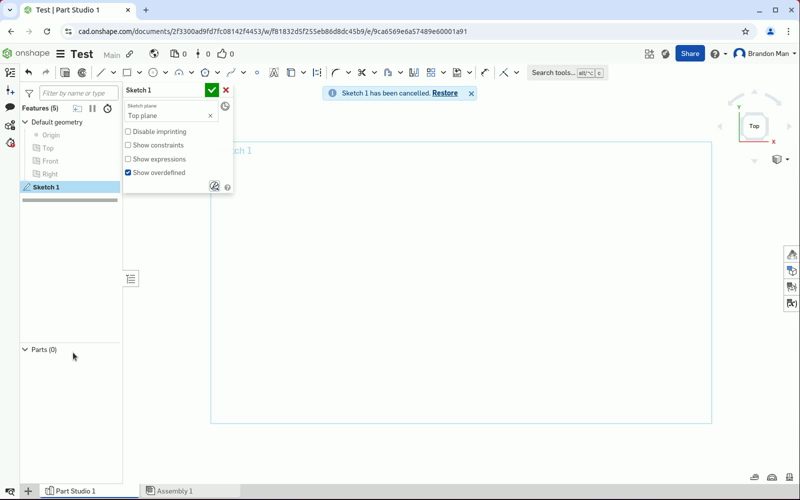
key(y)
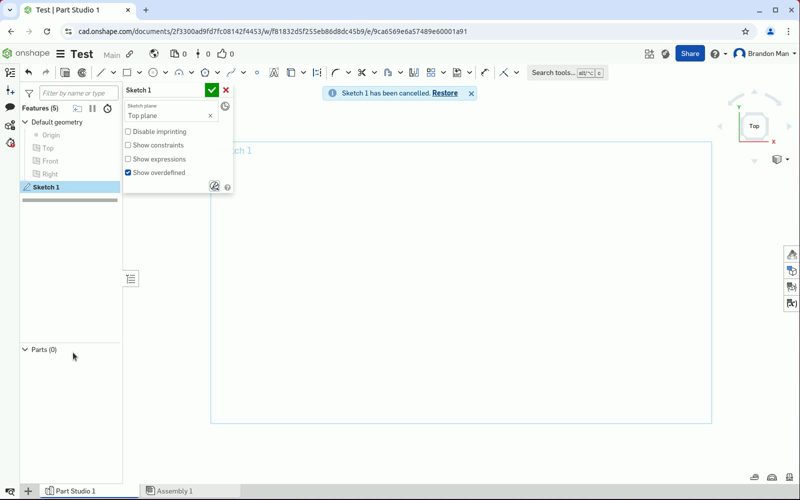
key(l)
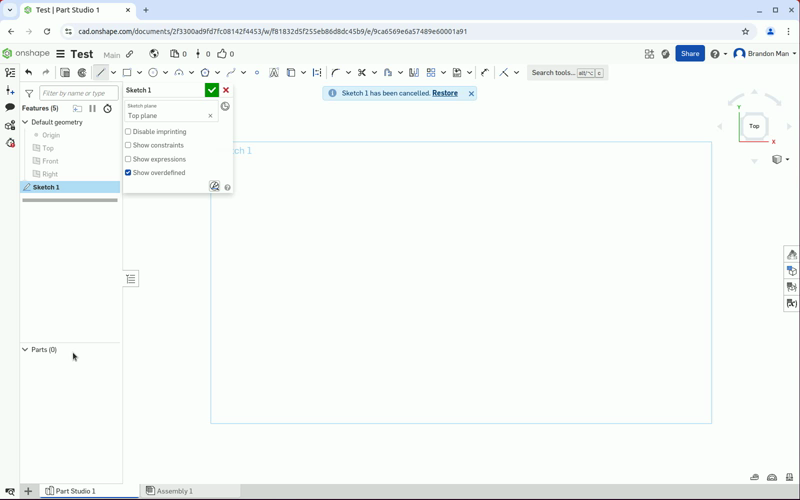
key_down(shift)
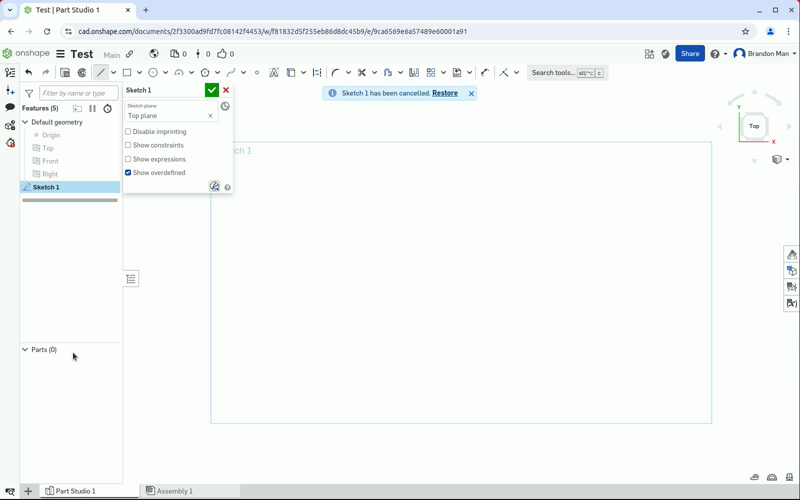
mouse_move(383, 304)
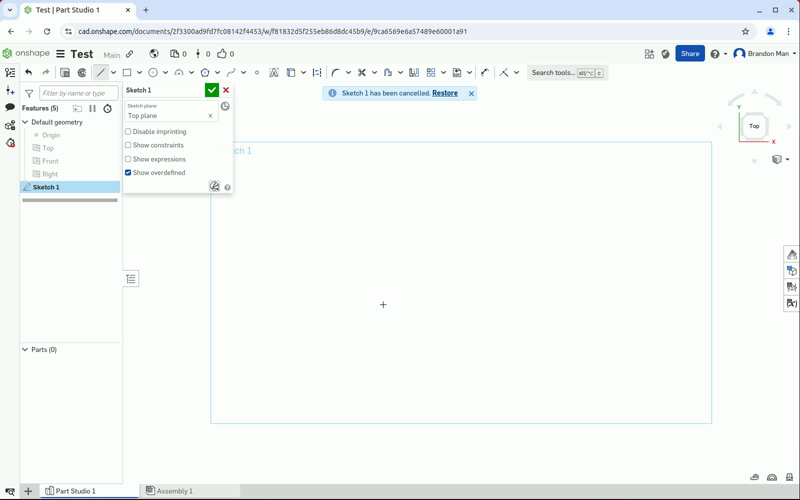
click(383, 304)
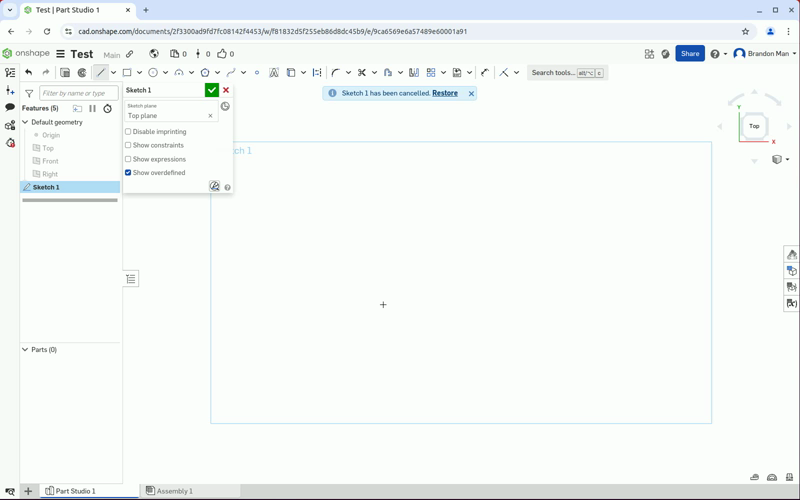
key_up(shift)
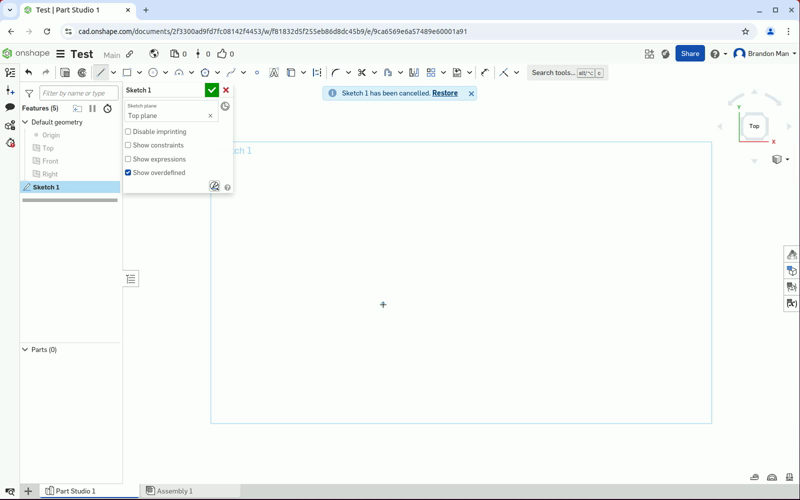
key_down(shift)
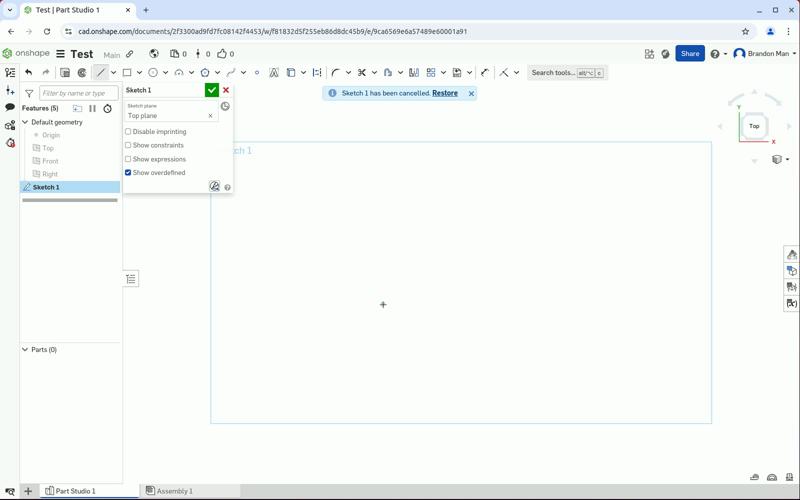
mouse_move(537, 304)
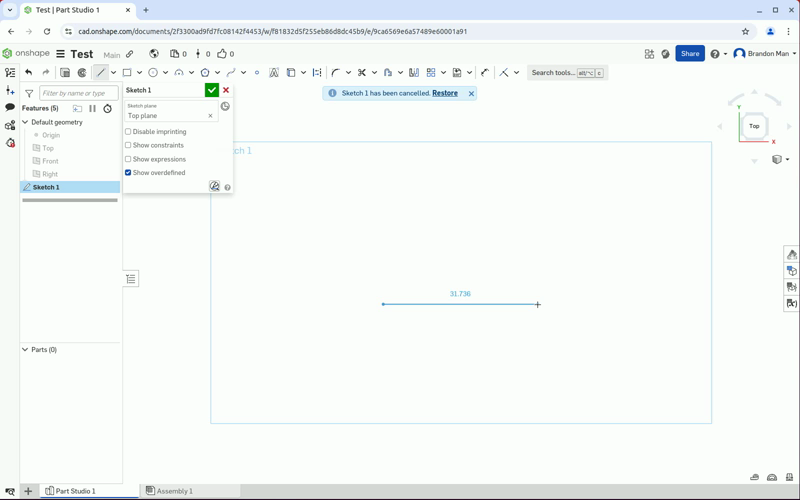
click(537, 304)
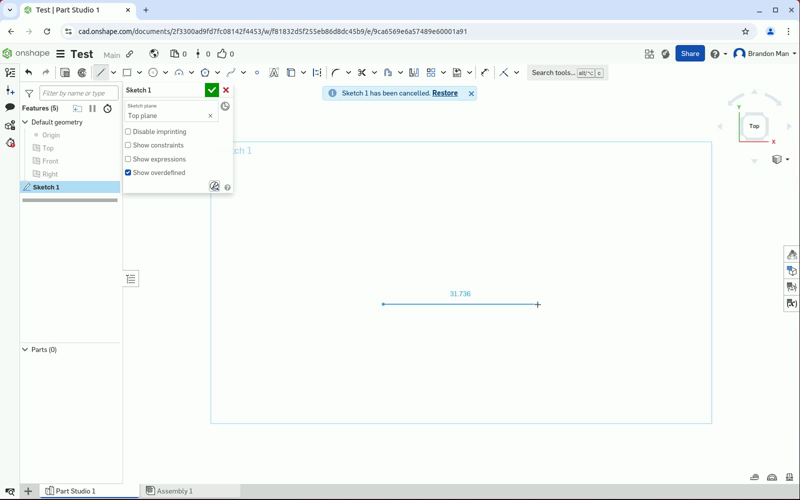
key_up(shift)
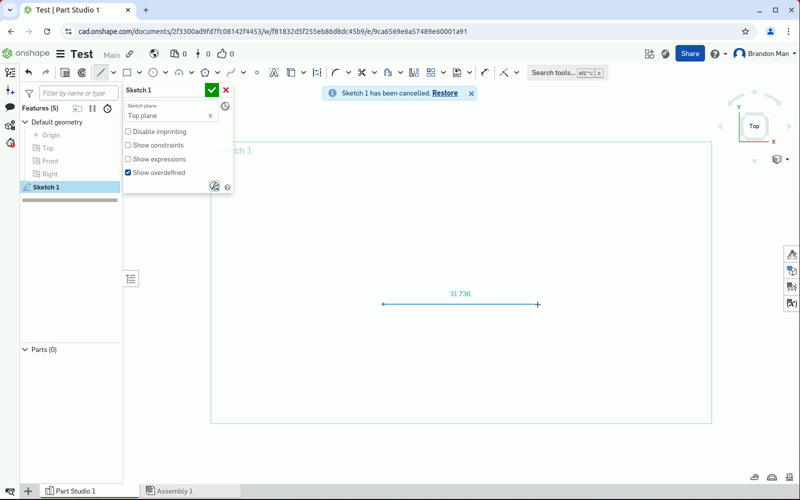
key_down(shift)
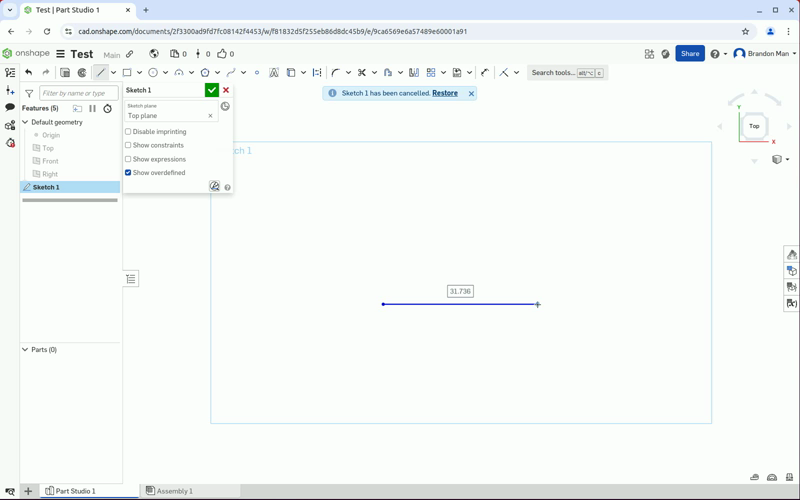
mouse_move(567, 304)
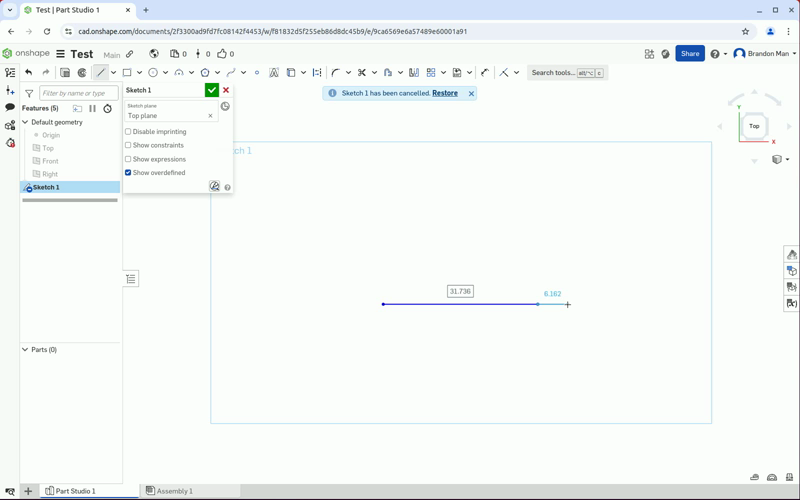
mouse_move(537, 261)
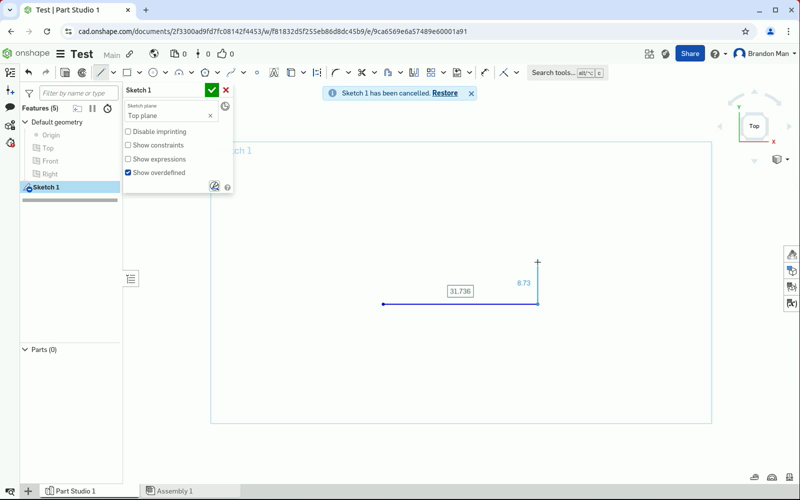
click(537, 261)
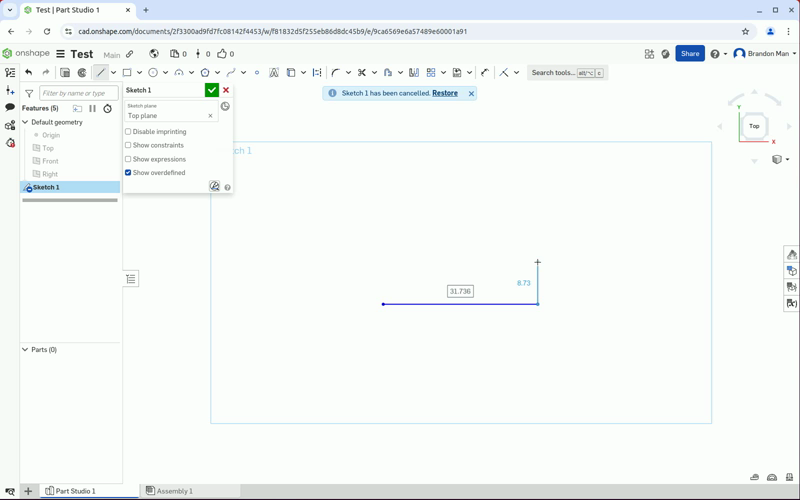
key_up(shift)
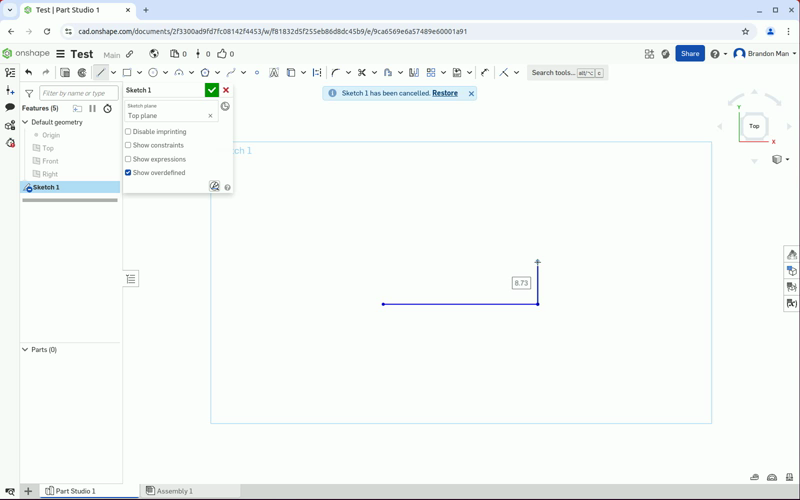
key_down(shift)
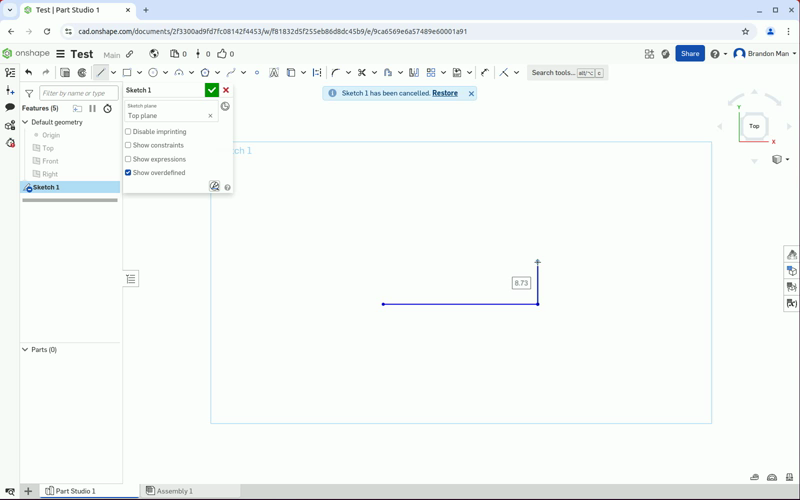
mouse_move(383, 261)
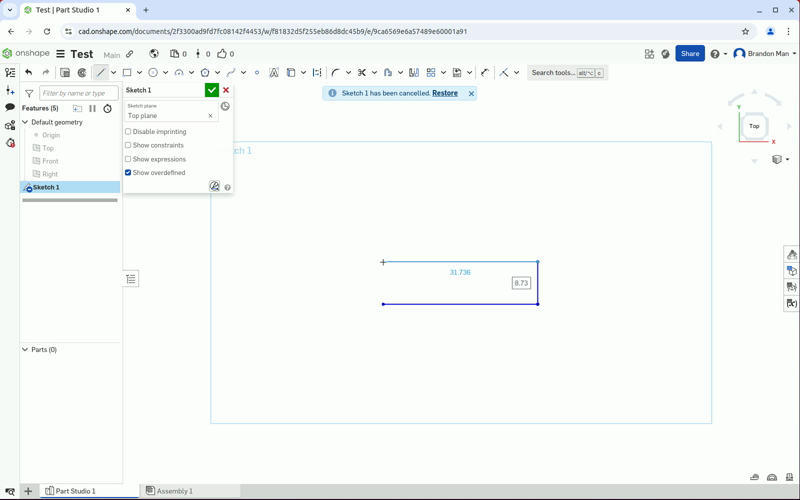
click(383, 261)
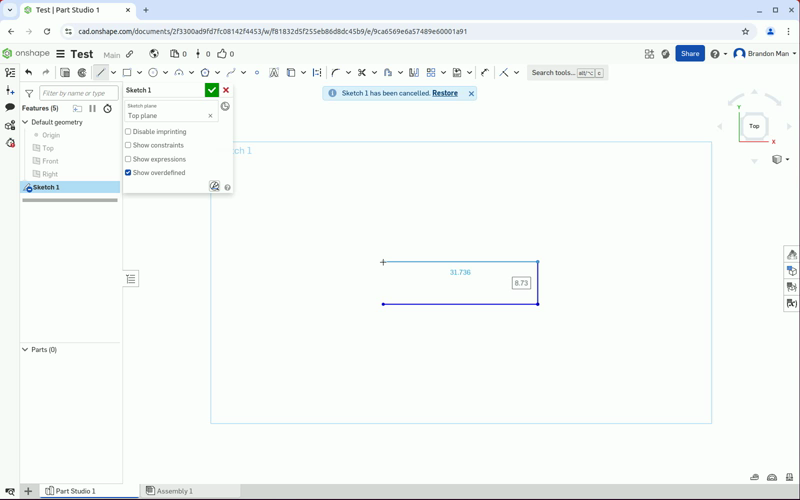
key_up(shift)
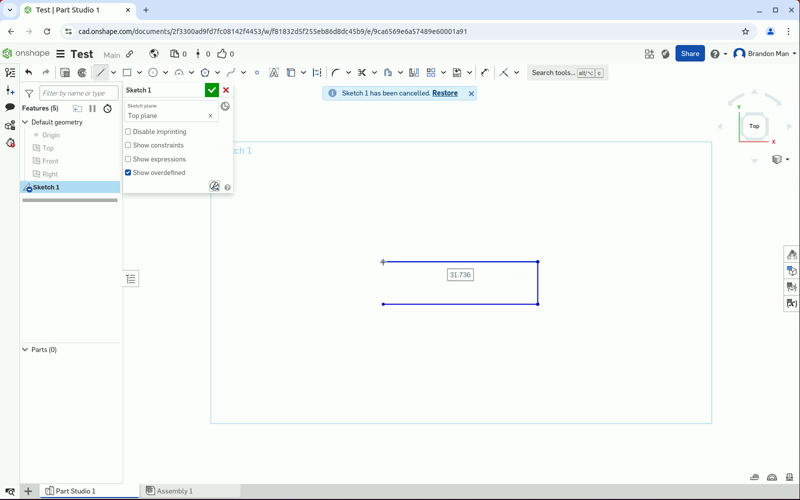
mouse_move(413, 261)
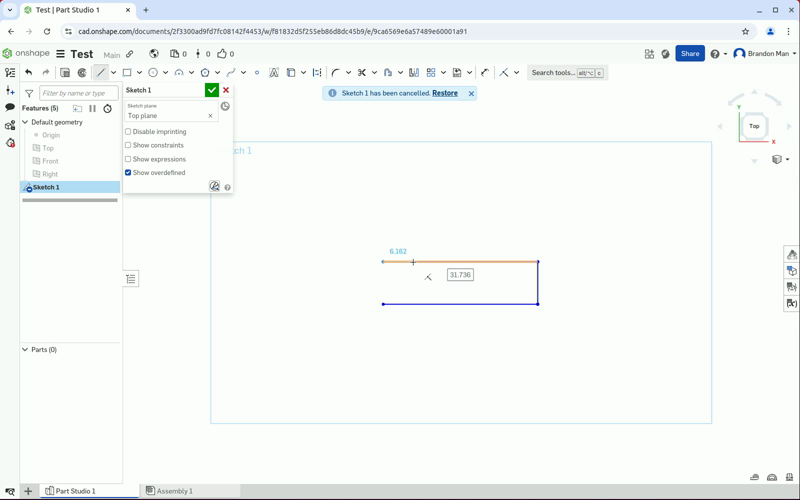
key_down(shift)
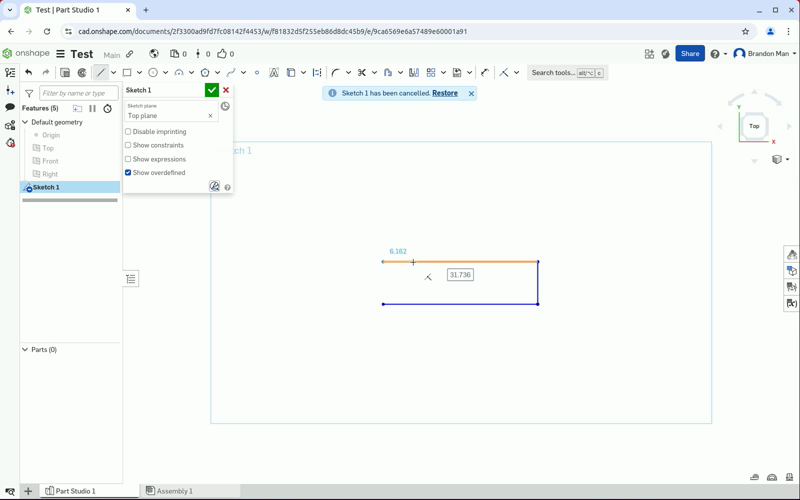
mouse_move(383, 304)
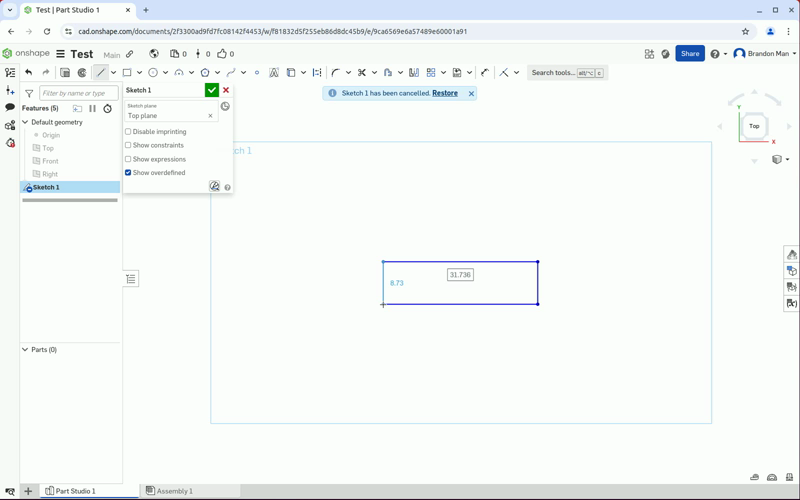
key_up(shift)
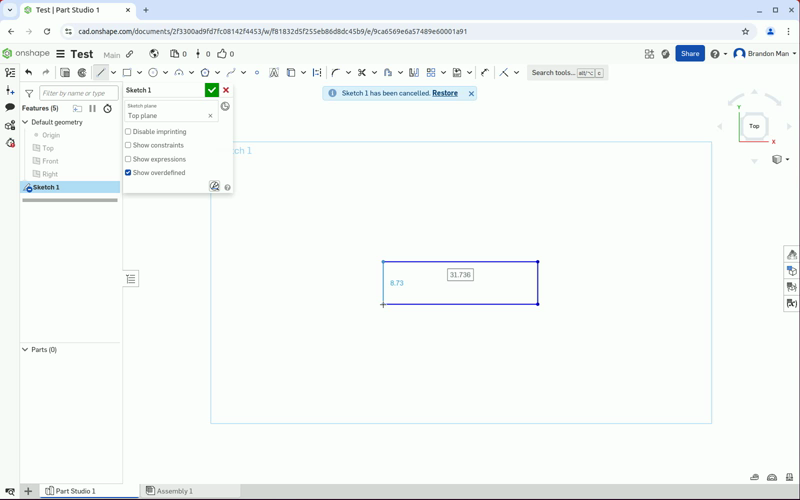
click(383, 304)
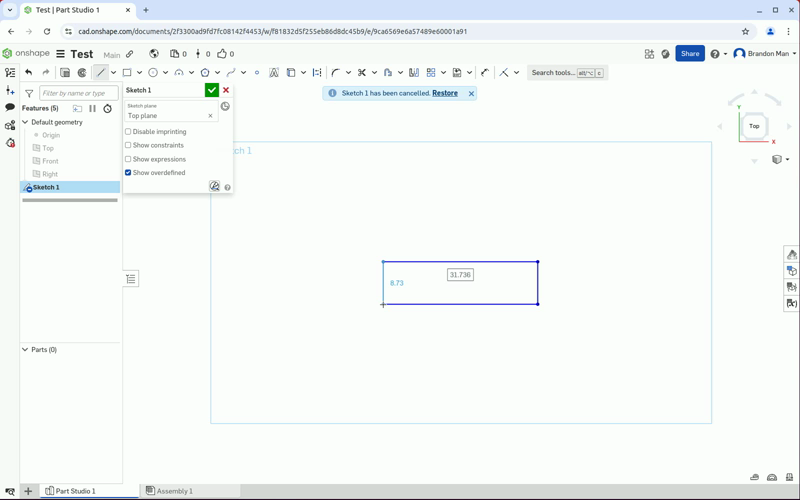
key(esc)
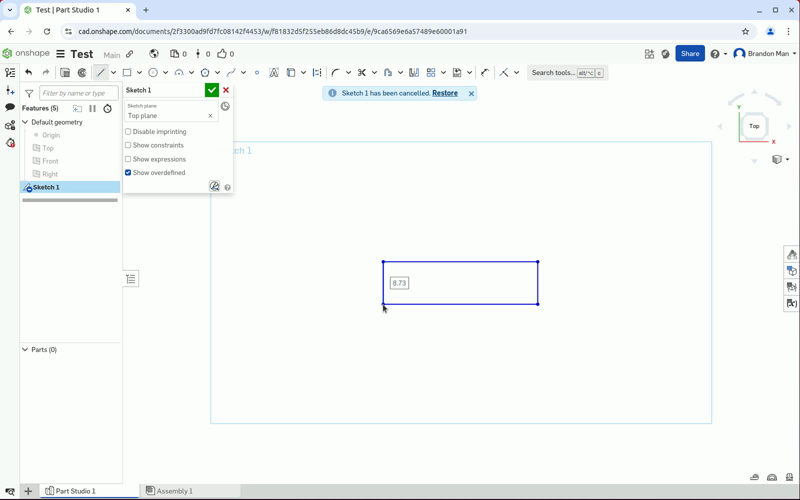
key(c)
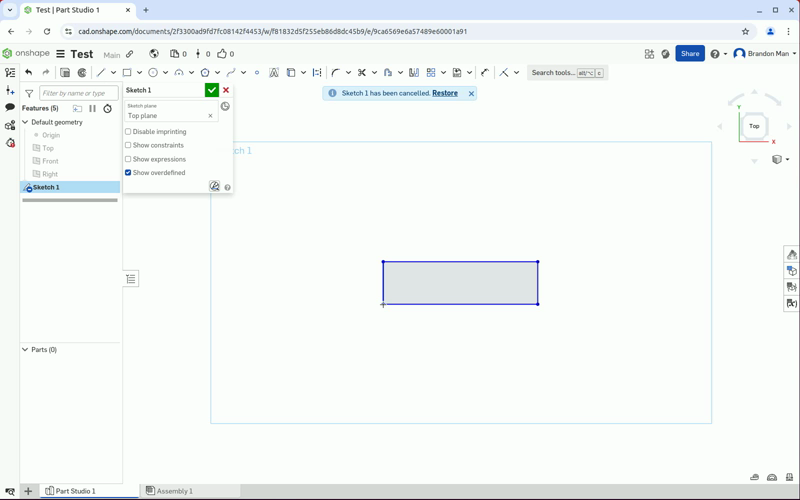
key_down(shift)
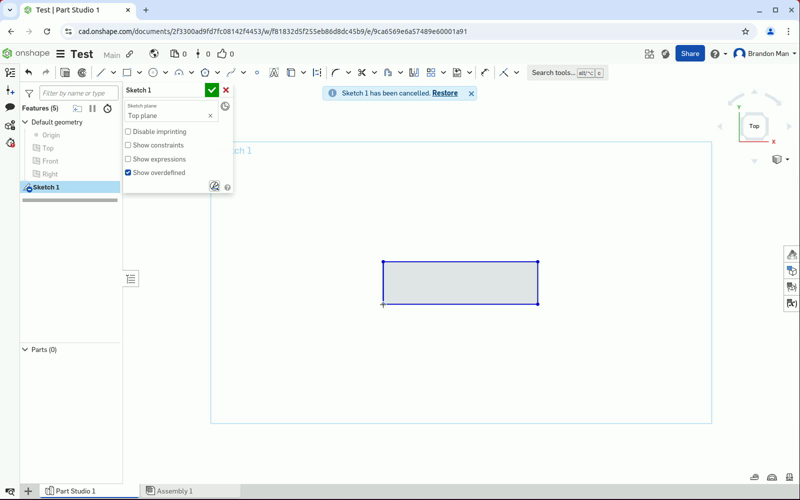
mouse_move(404, 282)
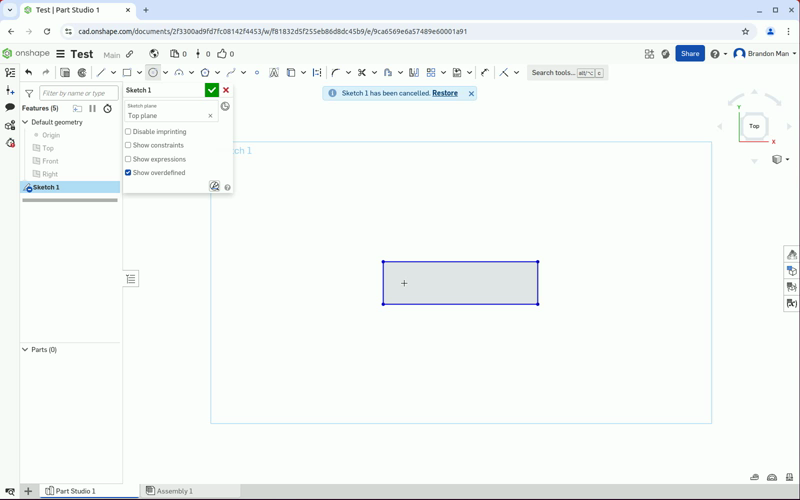
click(404, 282)
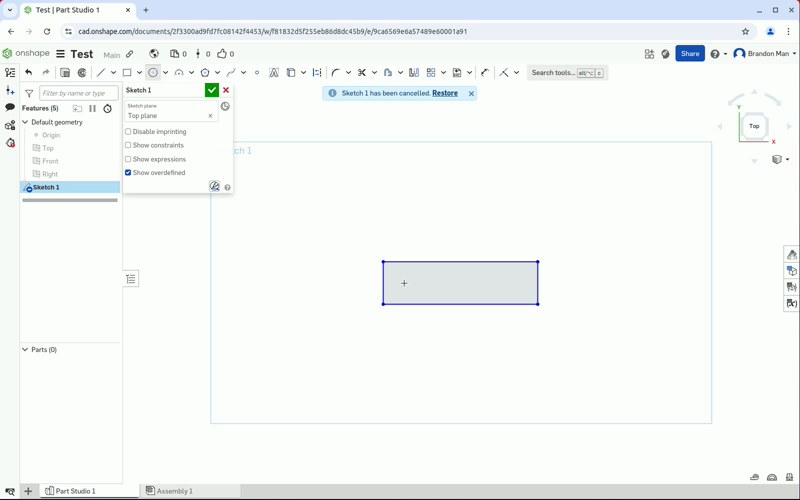
key_up(shift)
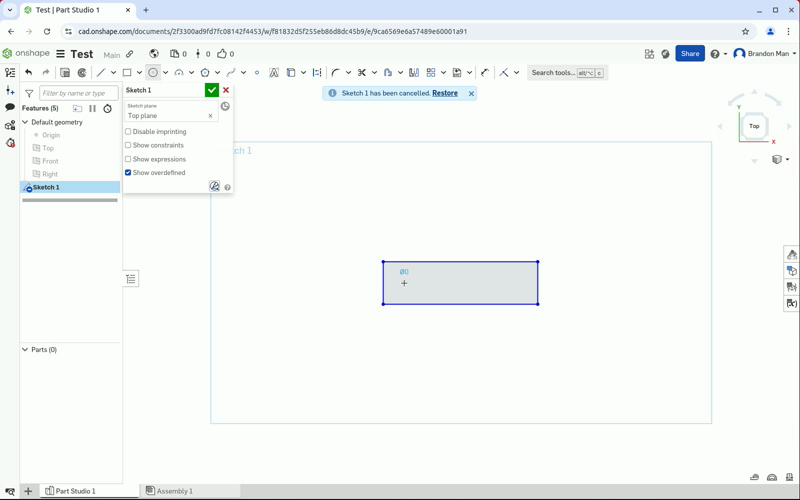
mouse_move(414, 282)
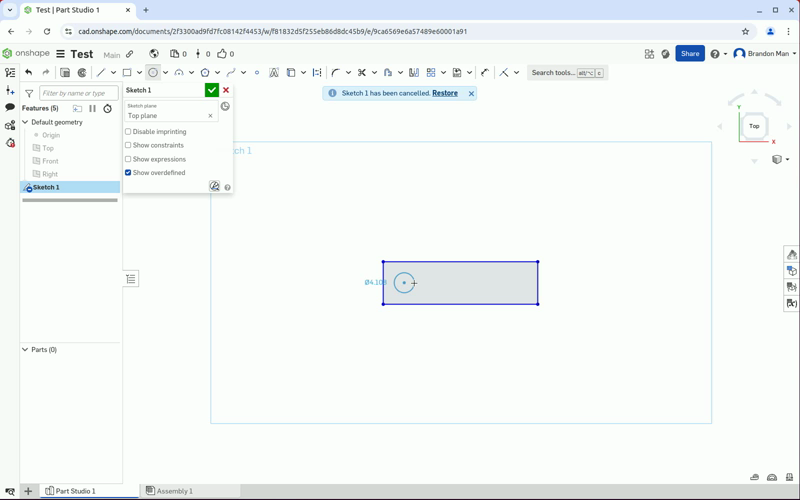
click(414, 282)
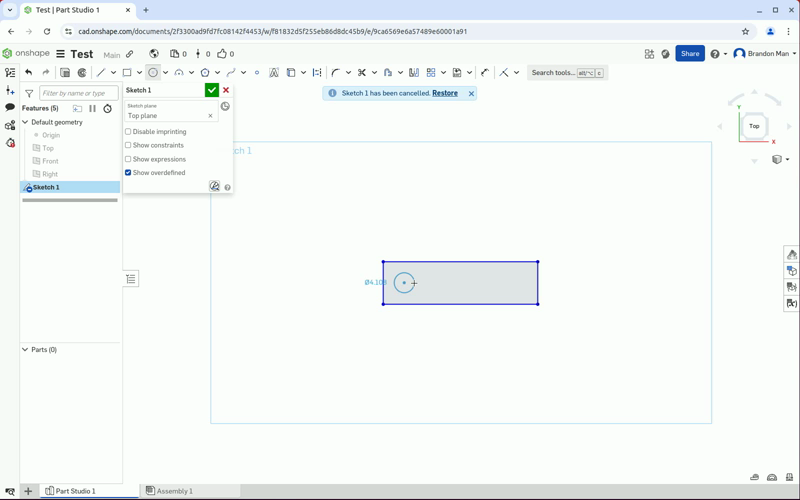
key(esc)
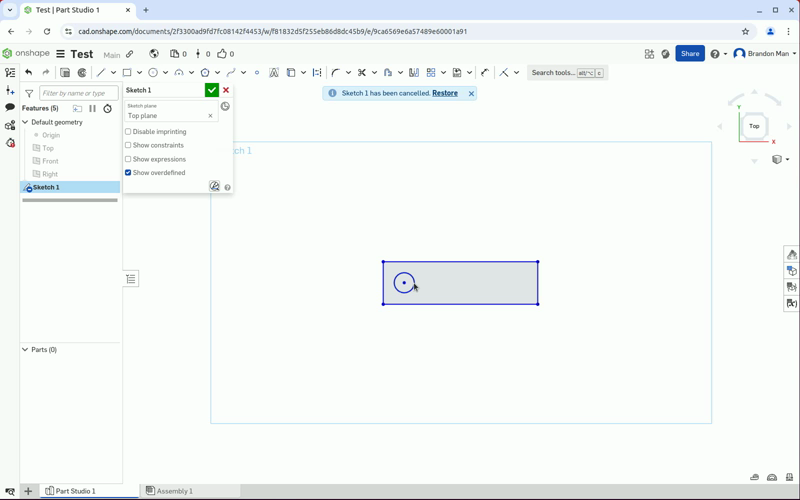
mouse_move(460, 267)
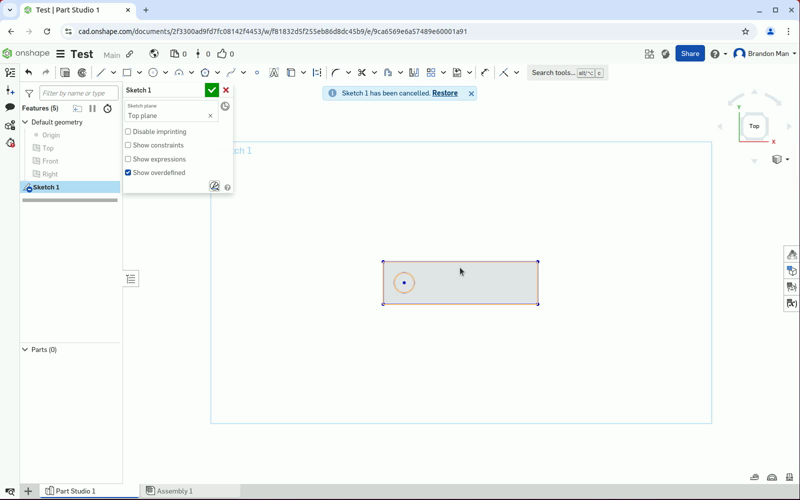
click(460, 267)
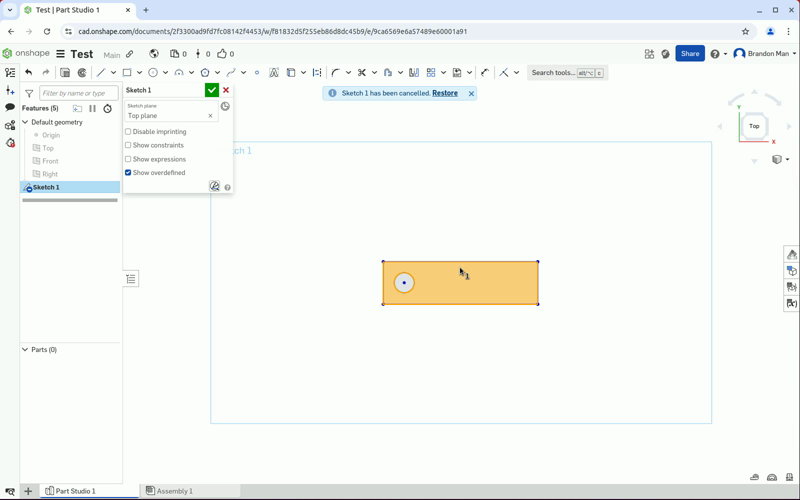
mouse_move(73, 352)
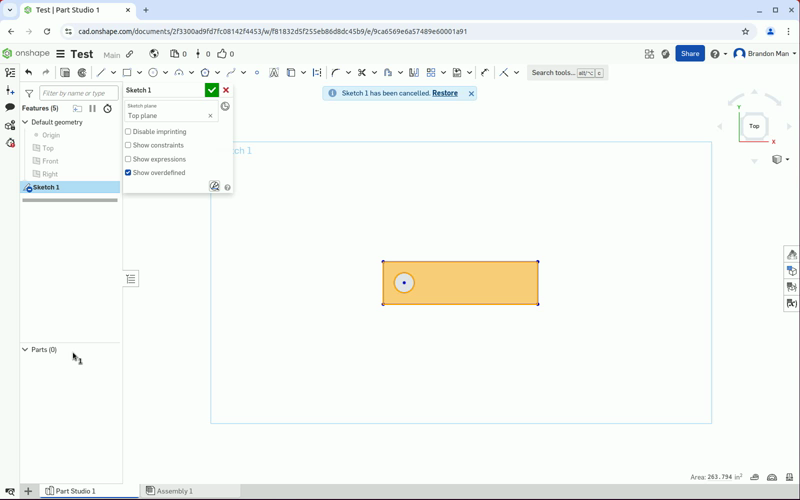
key(shift+y)
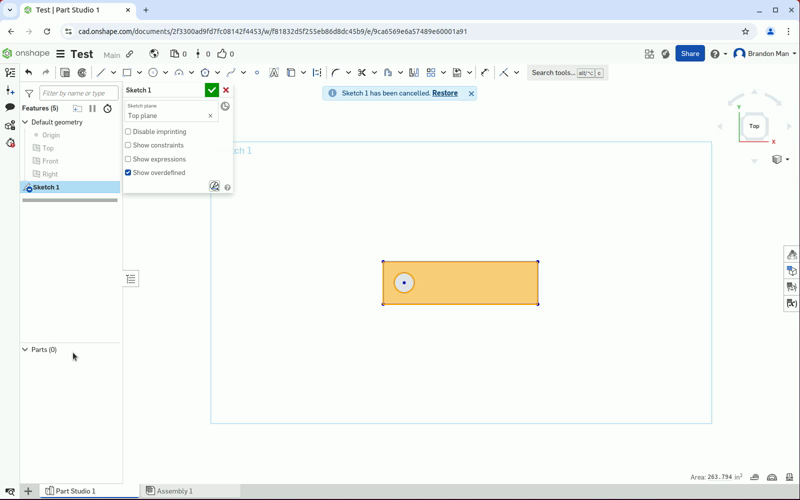
key(shift+e)
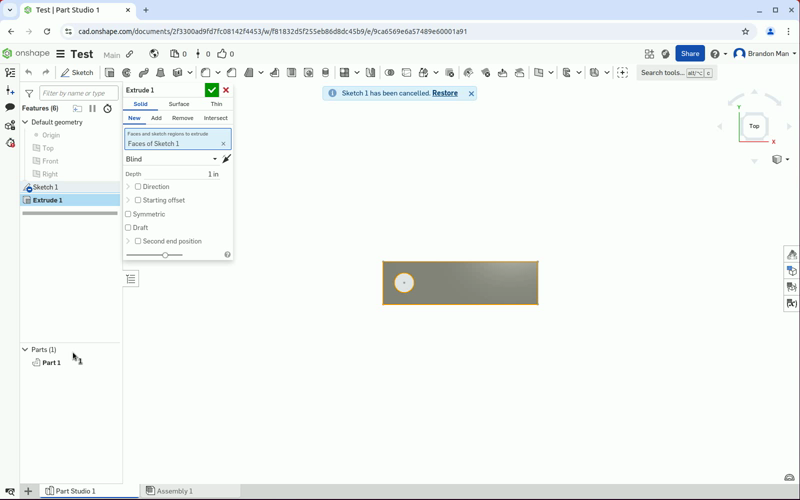
mouse_move(143, 106)
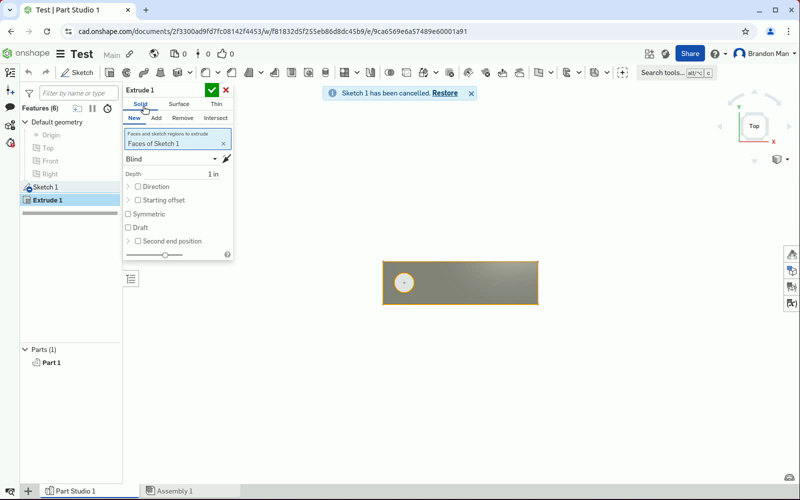
click(143, 106)
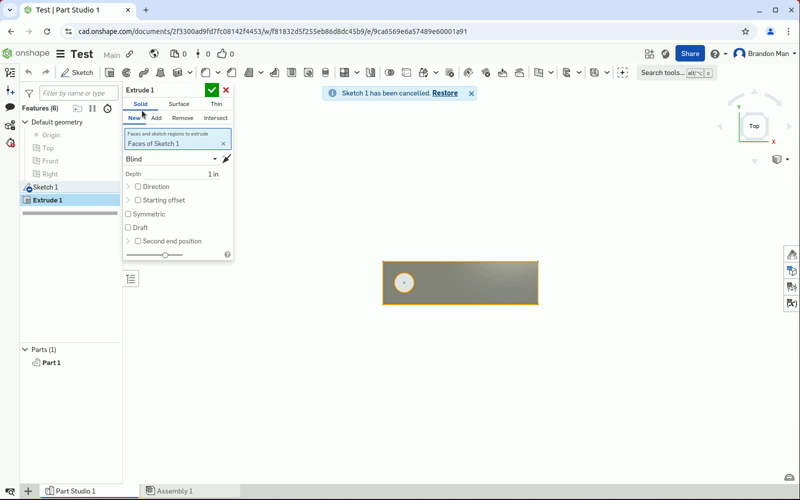
mouse_move(137, 120)
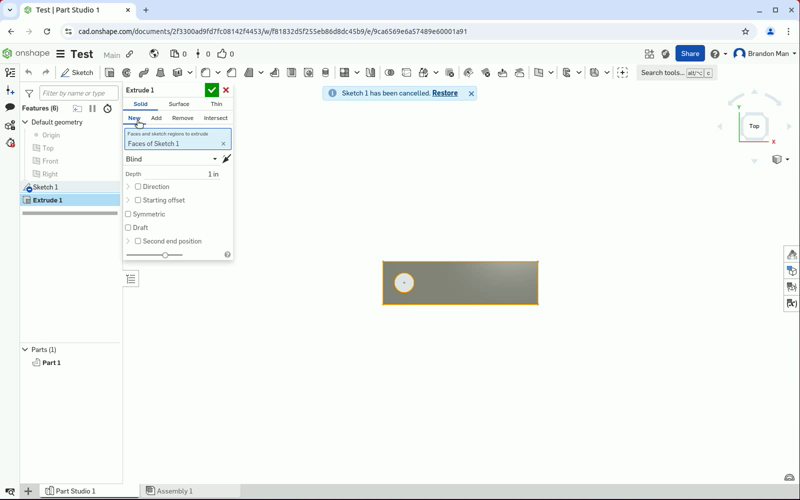
click(137, 120)
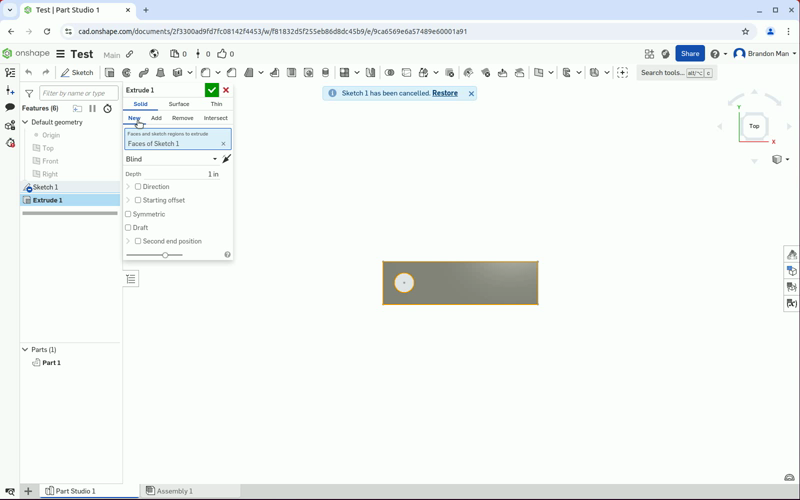
key(tab, 4)
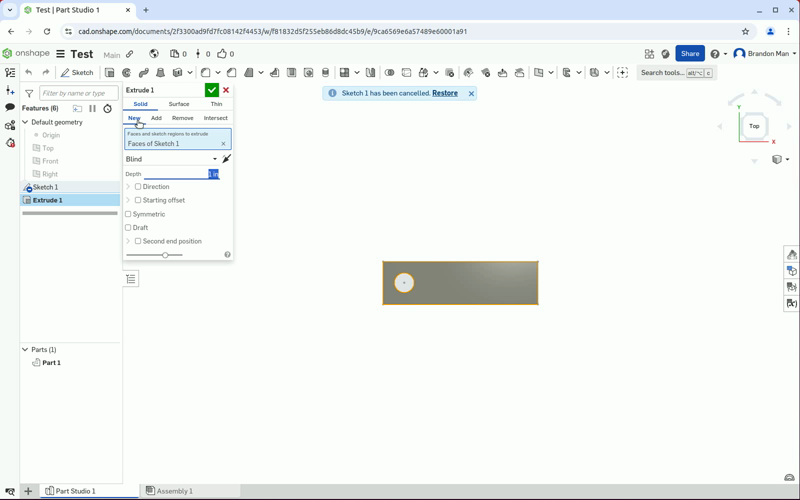
text(23.108)
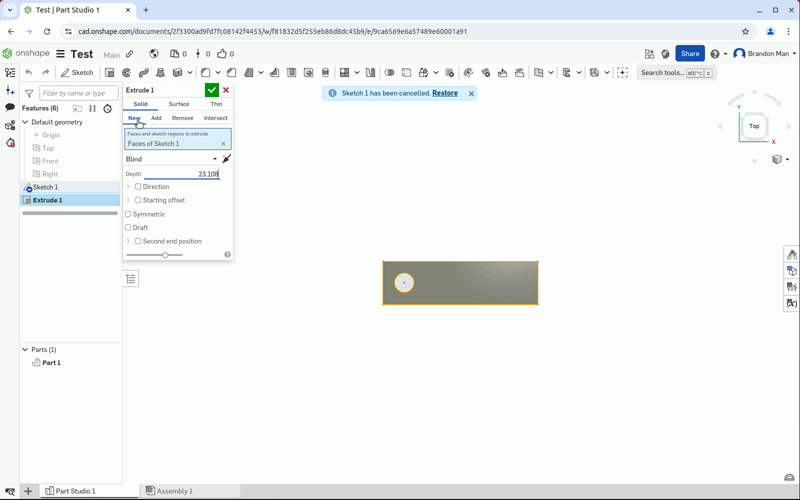
key(enter)
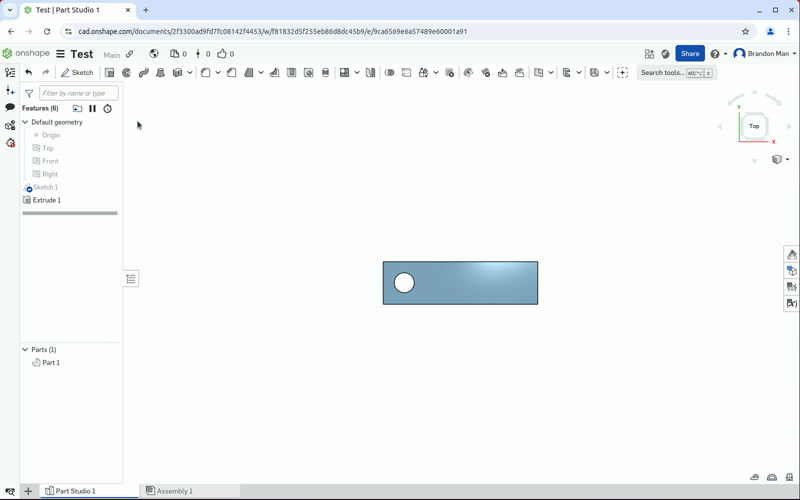
key(shift+h)
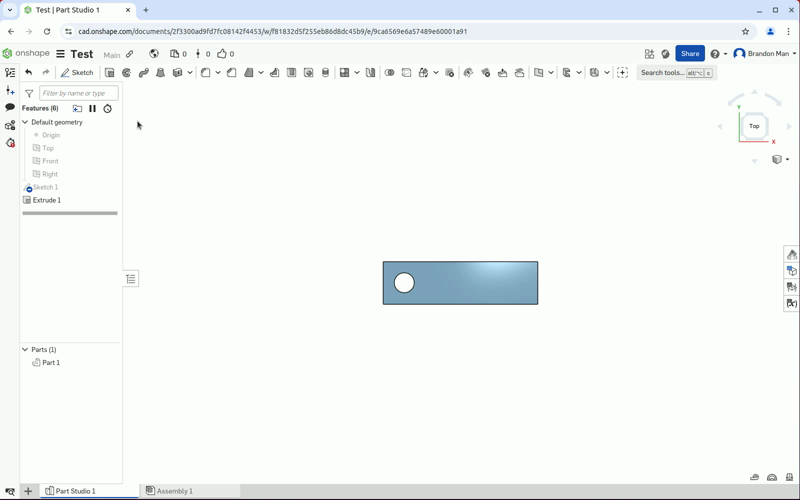
key(shift+h)
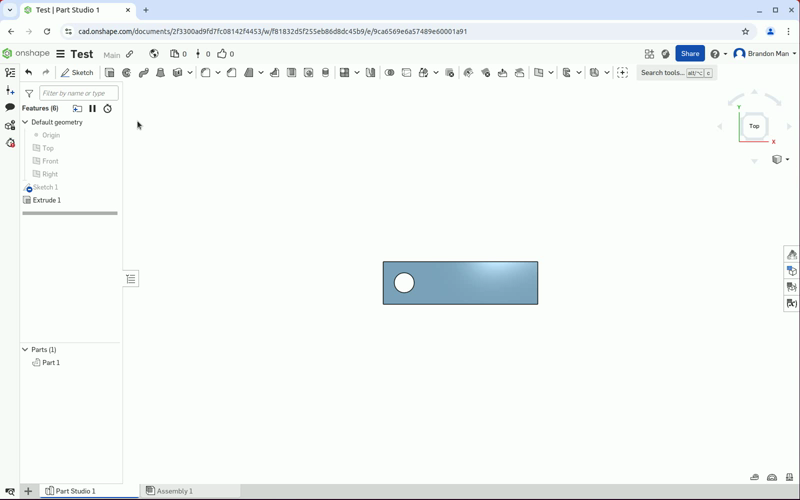
mouse_move(73, 189)
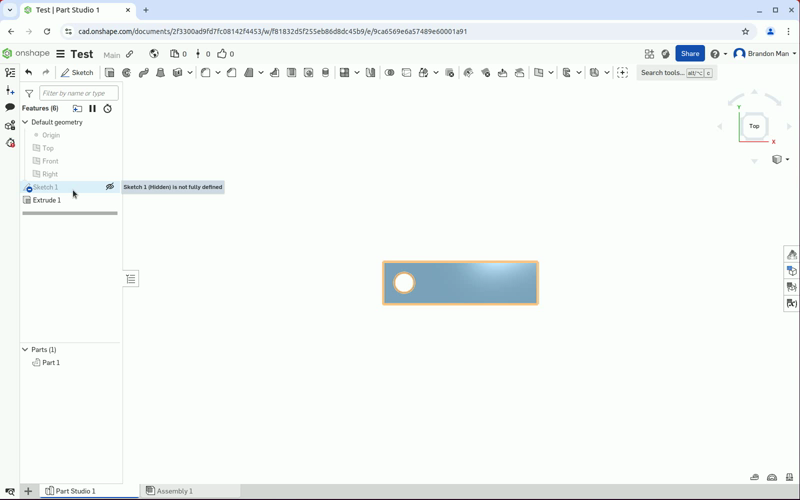
click(73, 189)
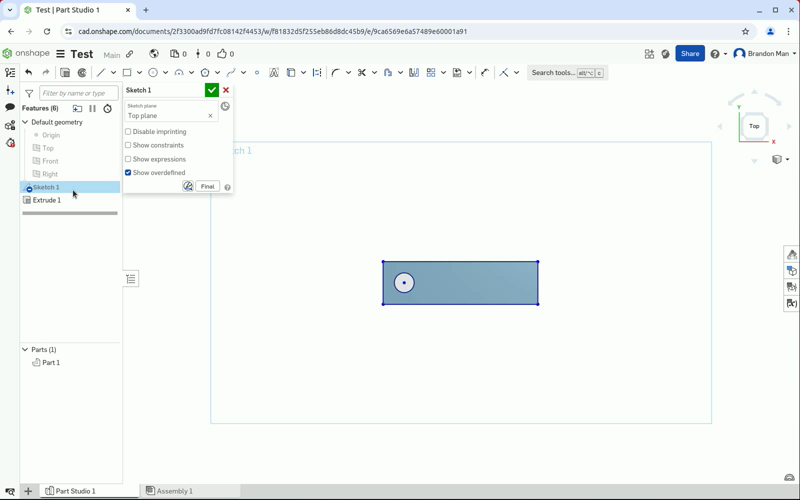
mouse_move(229, 92)
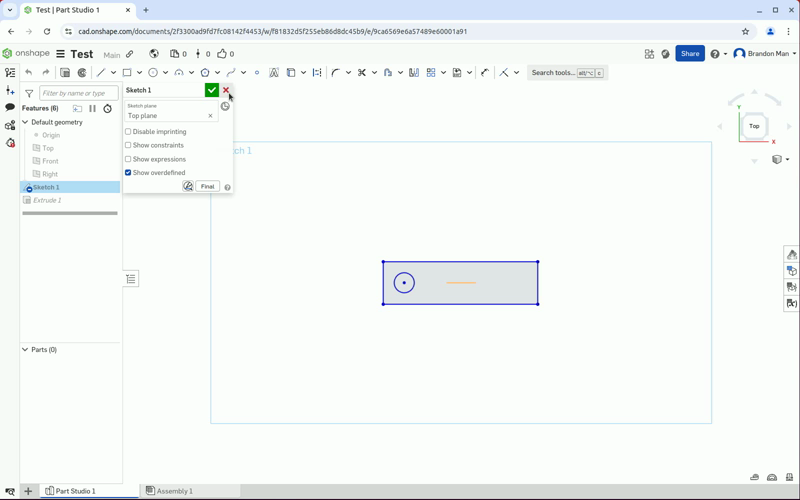
click(229, 92)
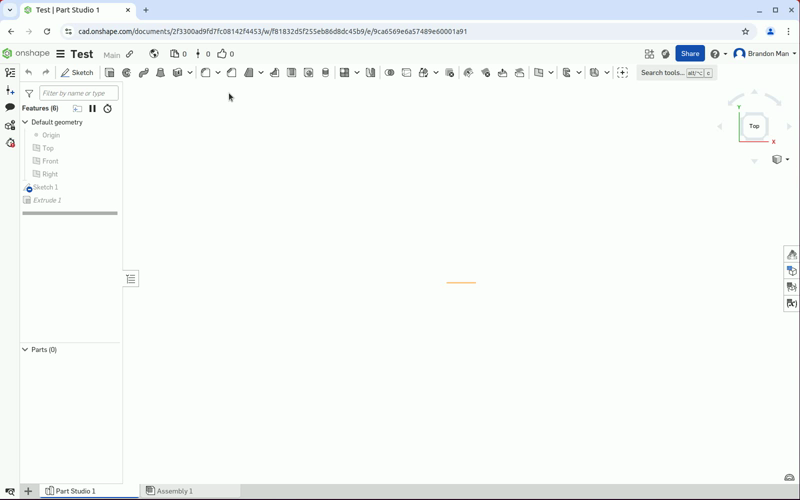
mouse_move(73, 352)
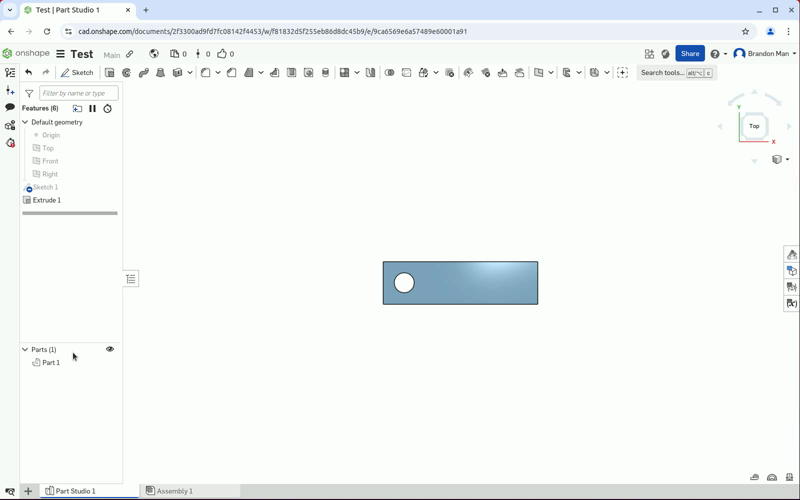
key(y)
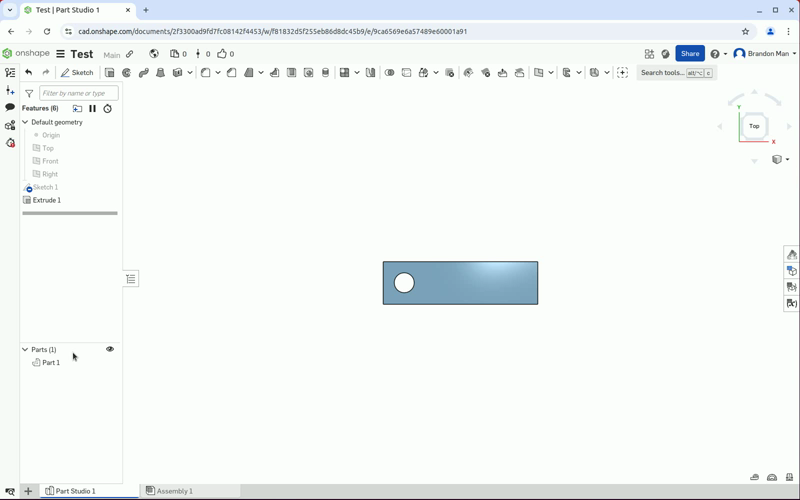
key(shift+p)
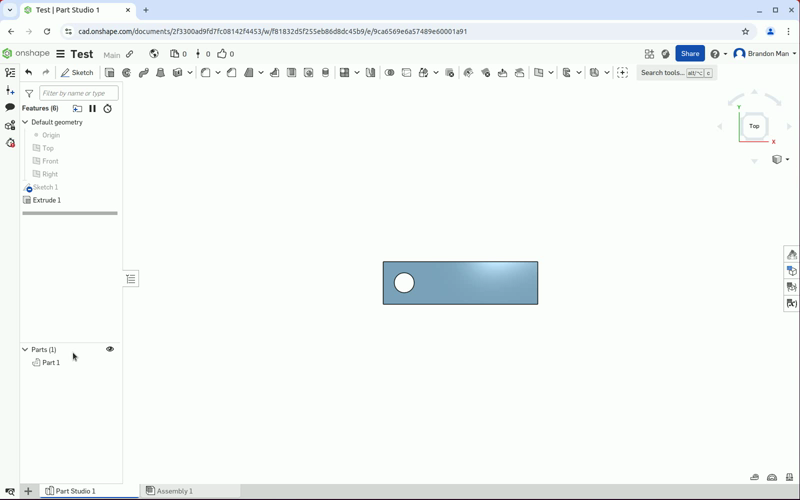
key(space)
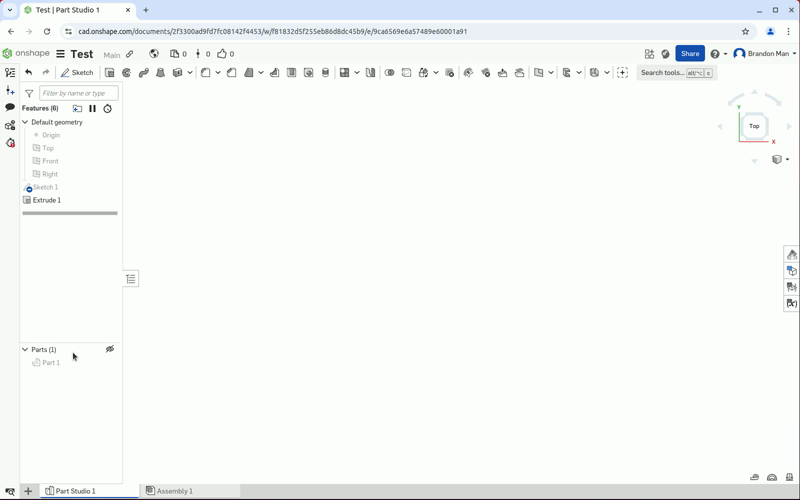
key_down(shift)
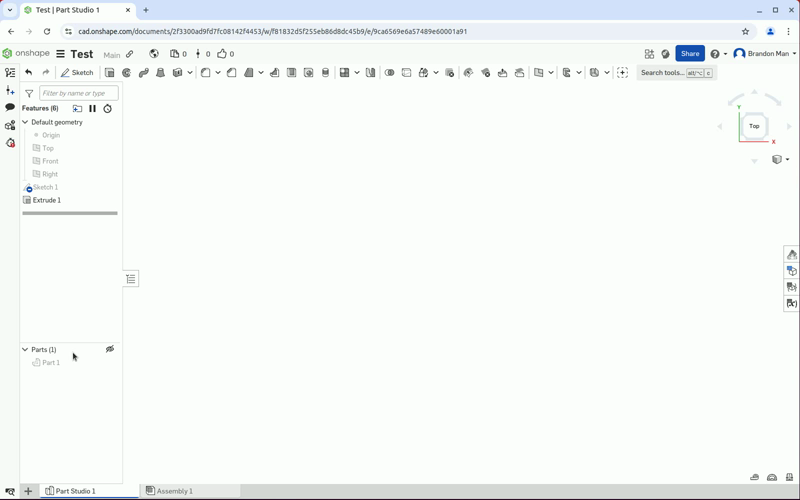
key(up)
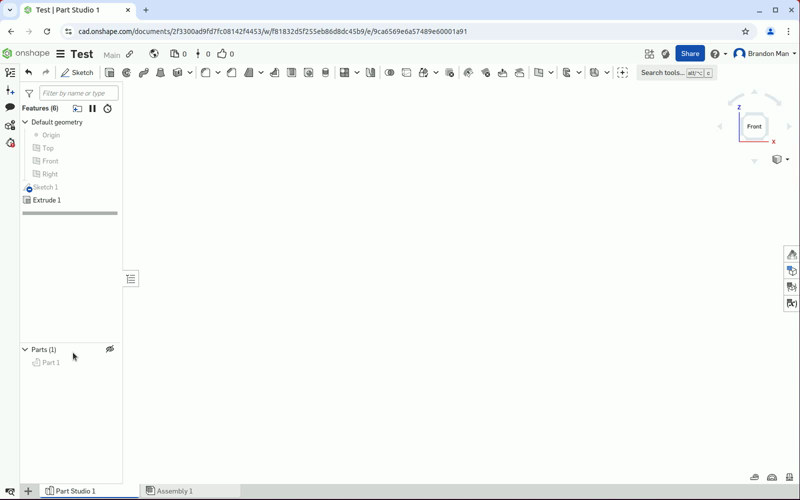
key_up(shift)
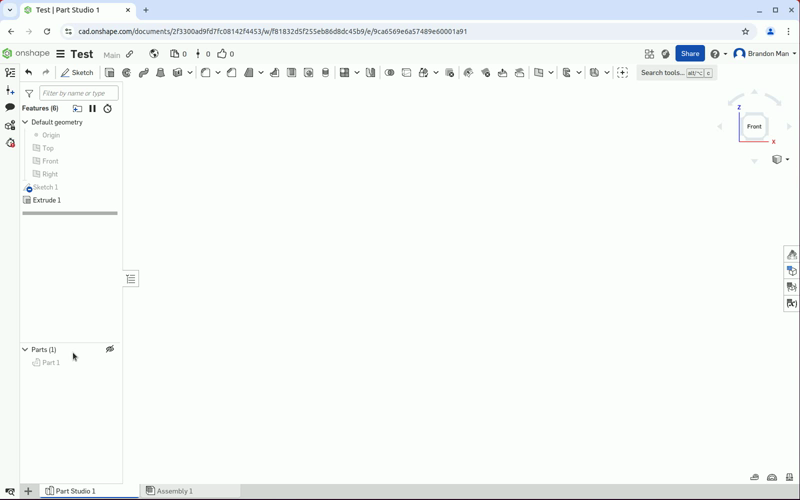
mouse_move(73, 352)
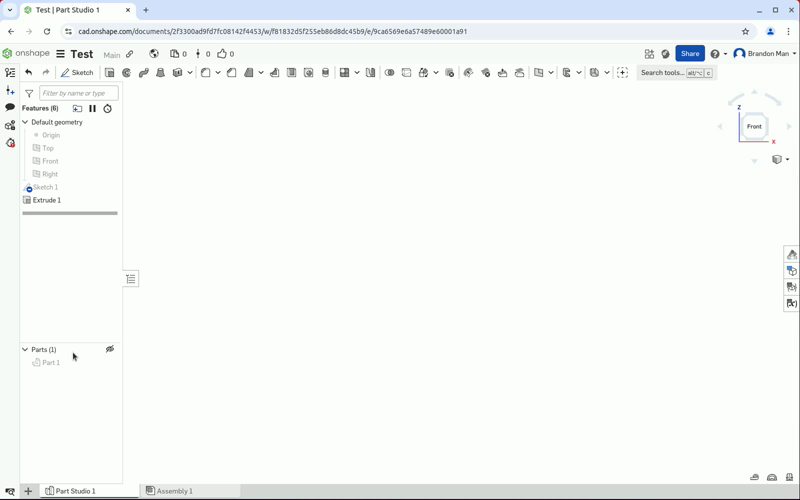
key(shift+y)
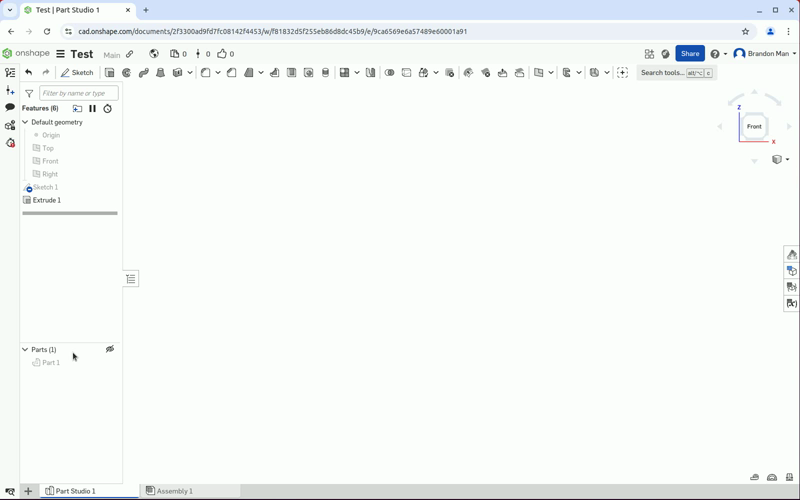
key(shift+s)
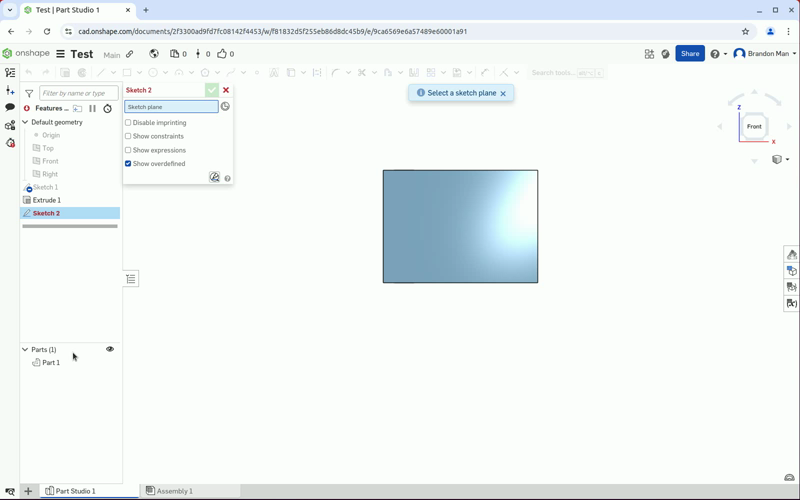
mouse_move(73, 163)
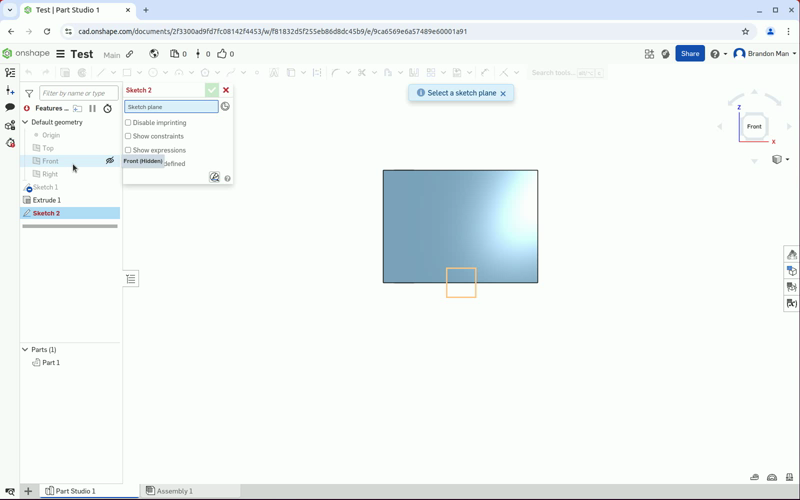
click(73, 163)
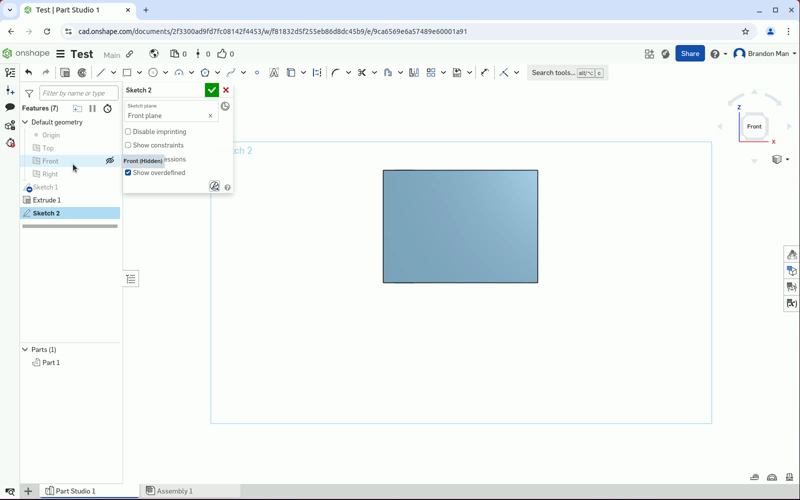
mouse_move(73, 352)
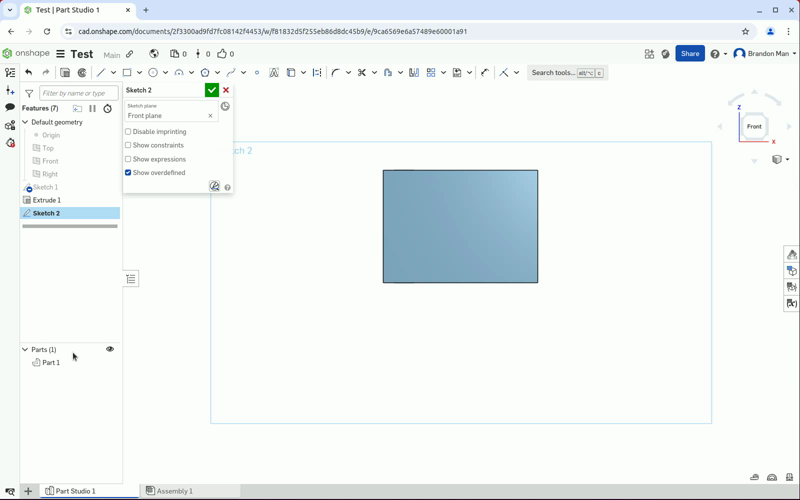
key(y)
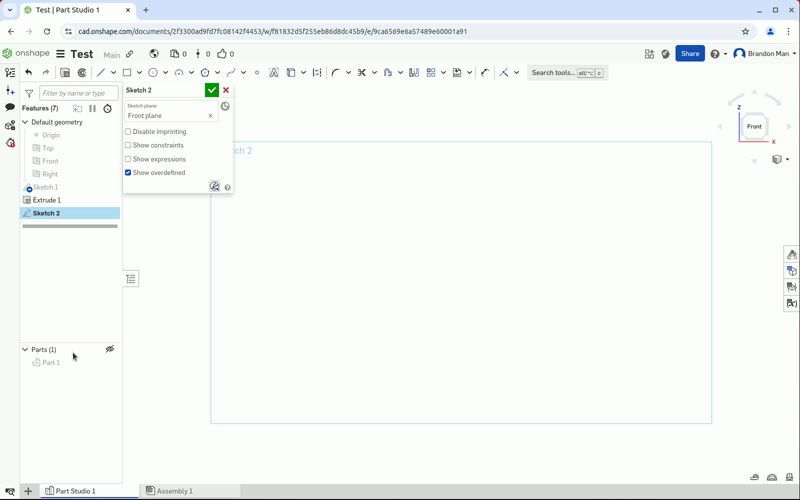
key(c)
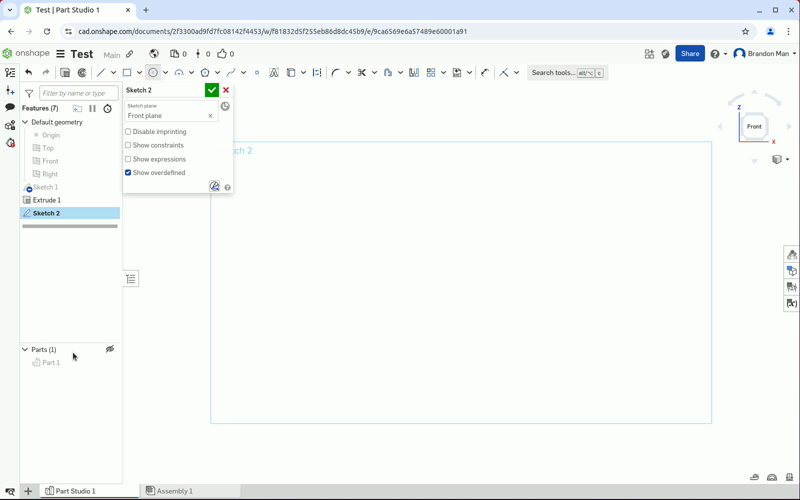
key_down(shift)
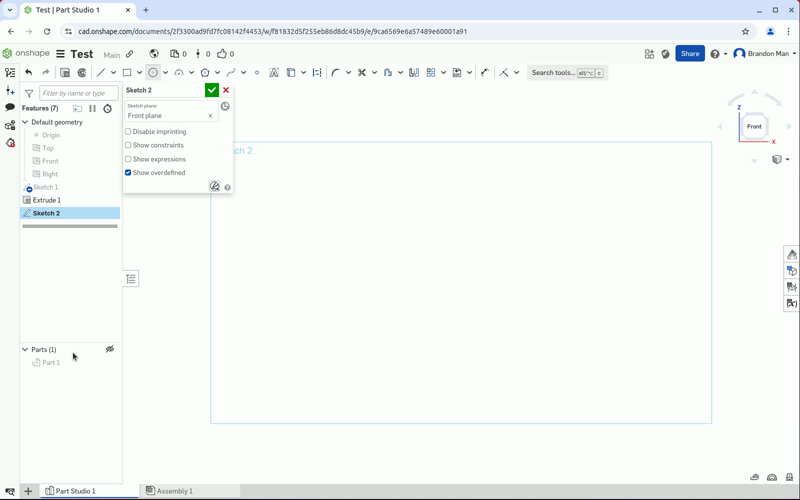
mouse_move(538, 170)
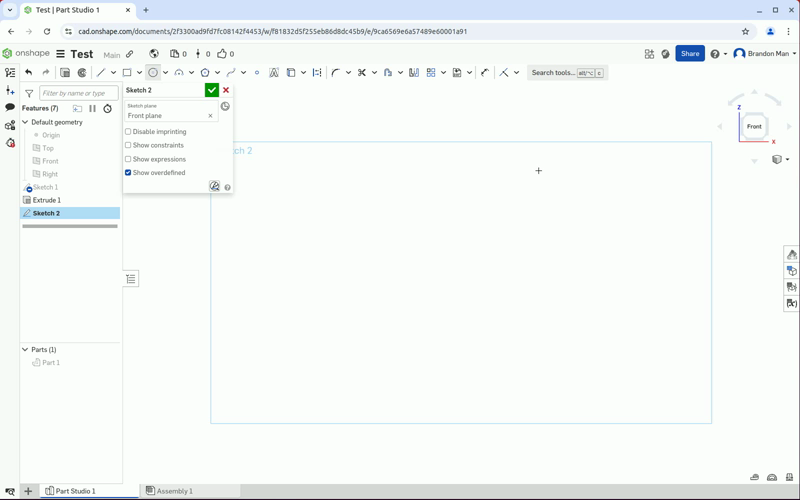
click(538, 170)
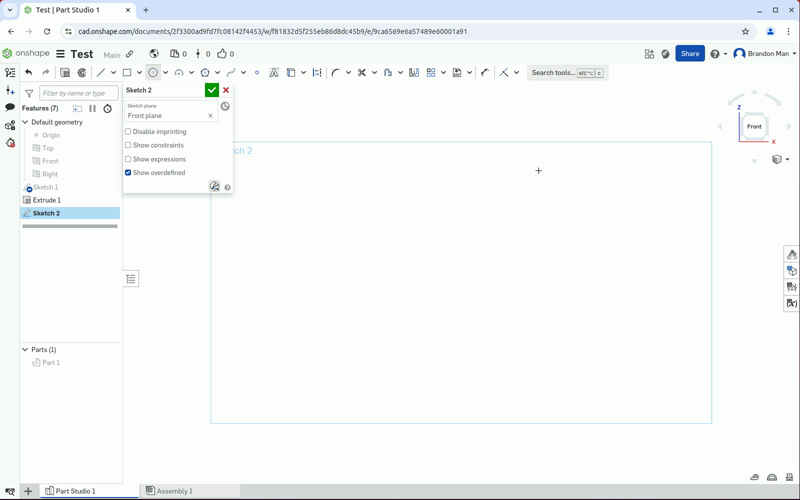
key_up(shift)
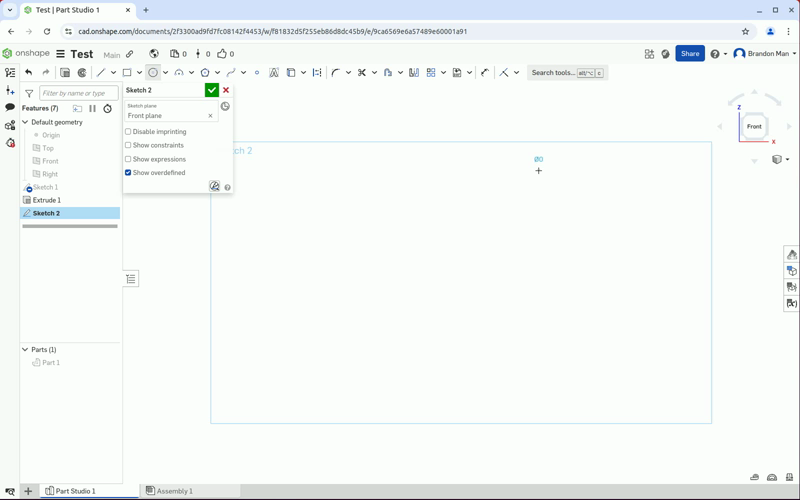
mouse_move(589, 170)
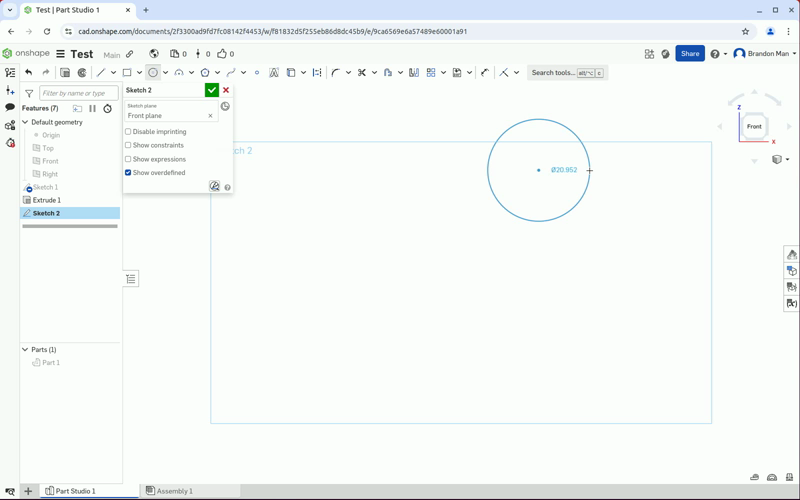
click(589, 170)
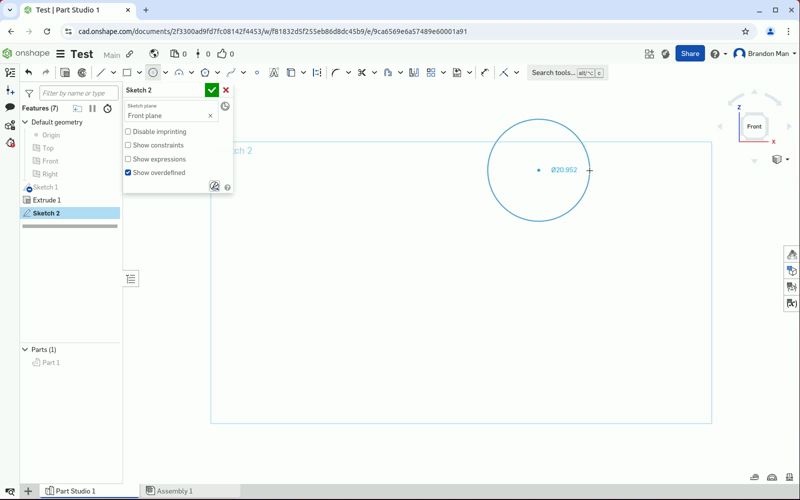
key(esc)
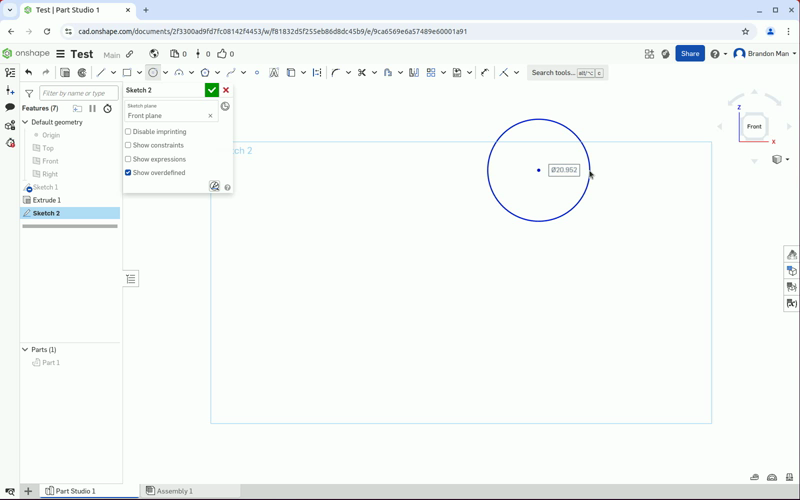
mouse_move(478, 184)
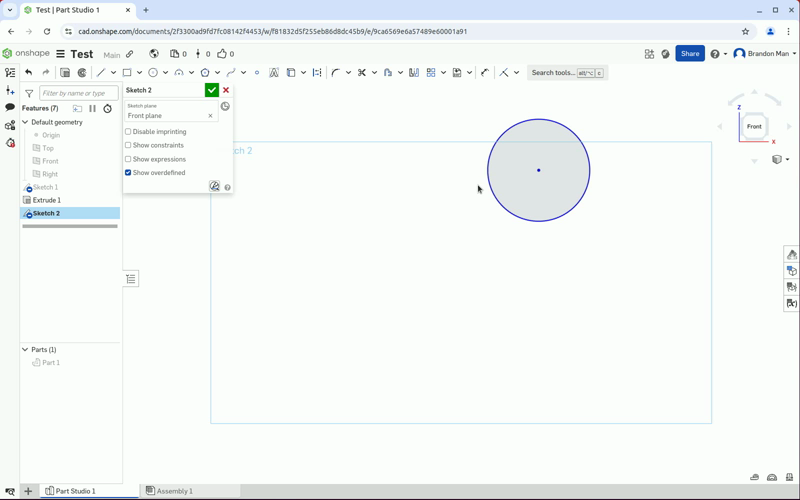
click(478, 184)
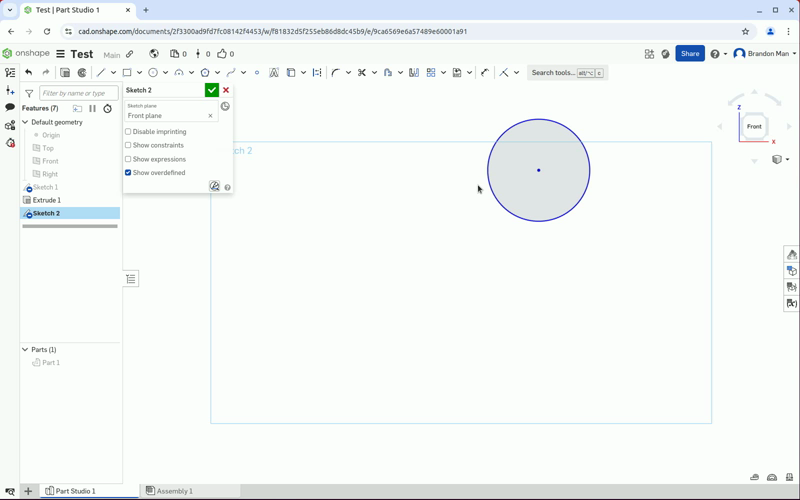
mouse_move(73, 352)
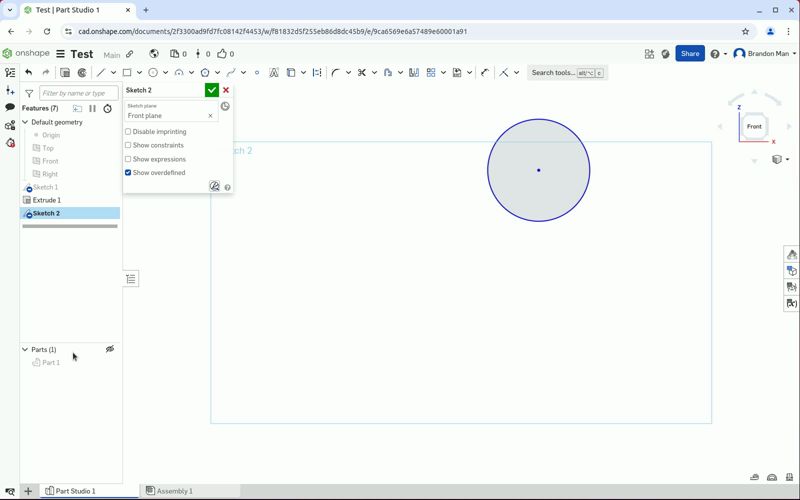
key(shift+y)
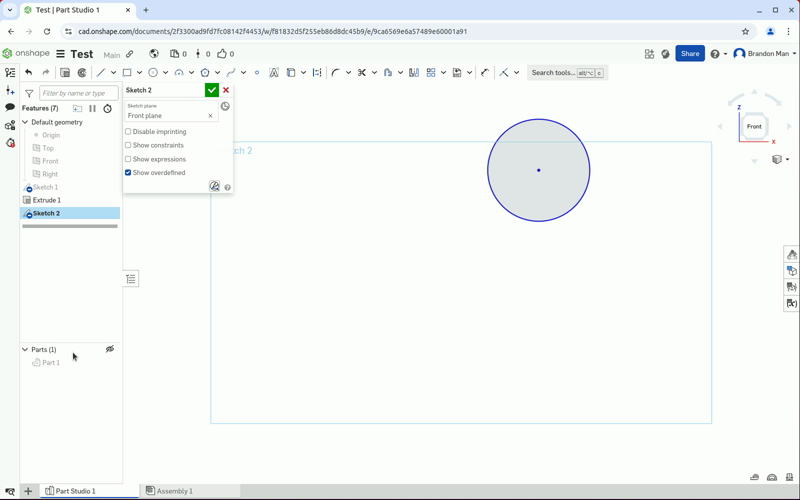
key(shift+e)
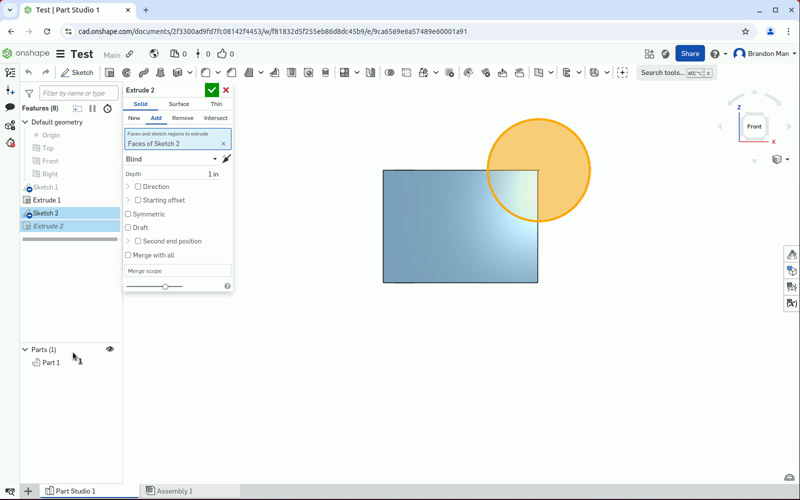
mouse_move(143, 106)
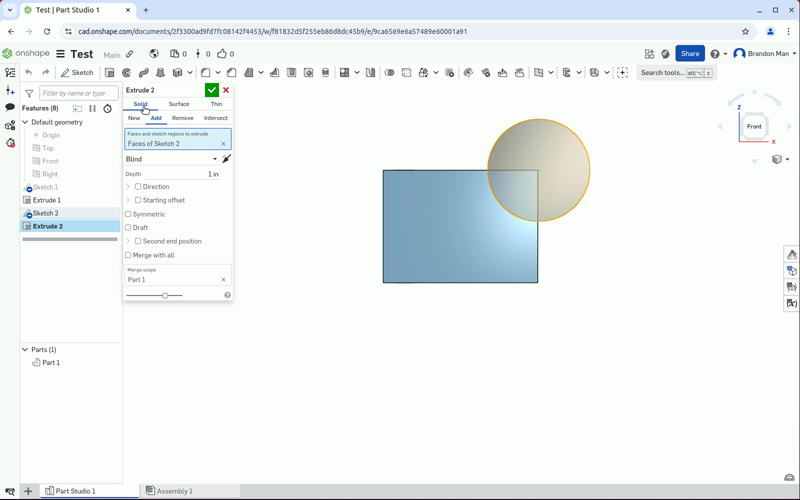
click(143, 106)
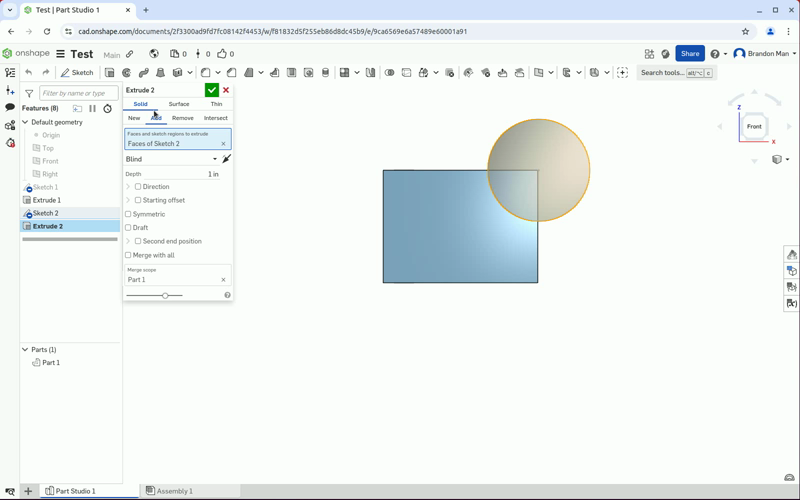
mouse_move(186, 120)
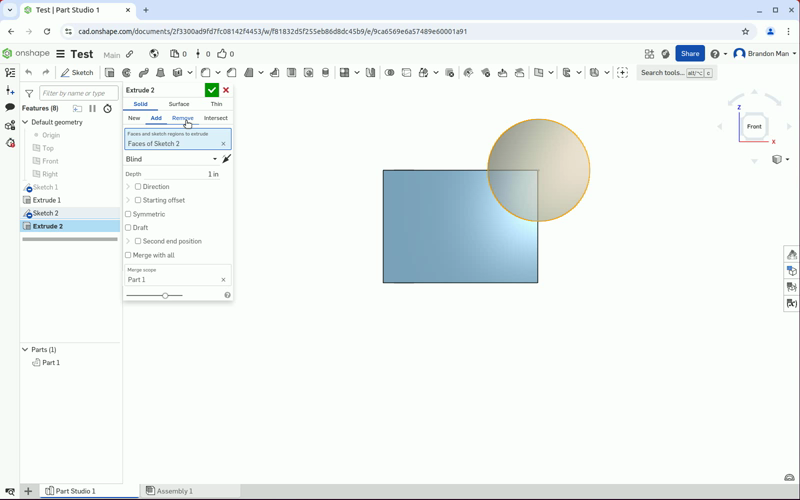
click(186, 120)
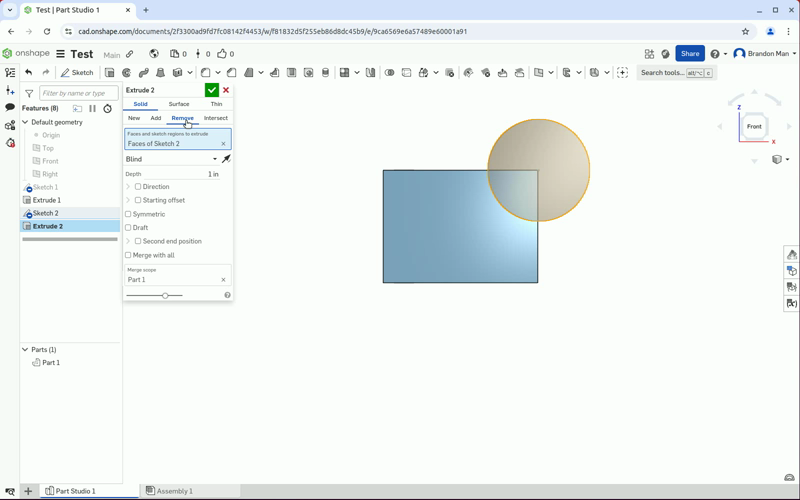
key(tab, 4)
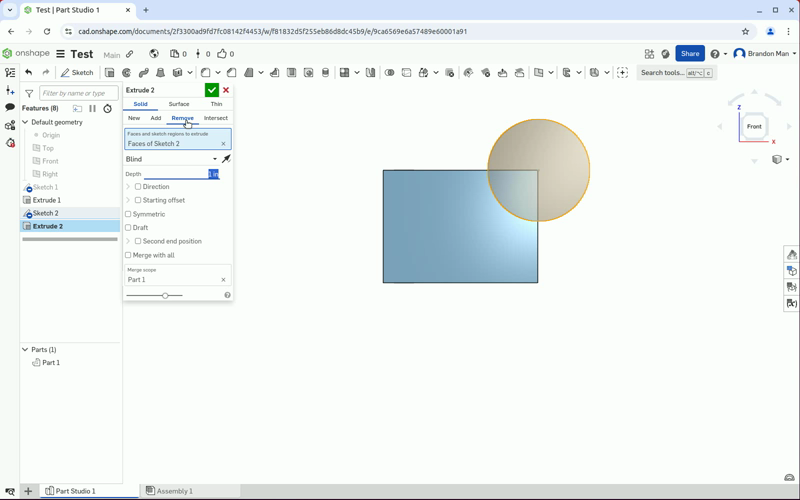
text(14.442)
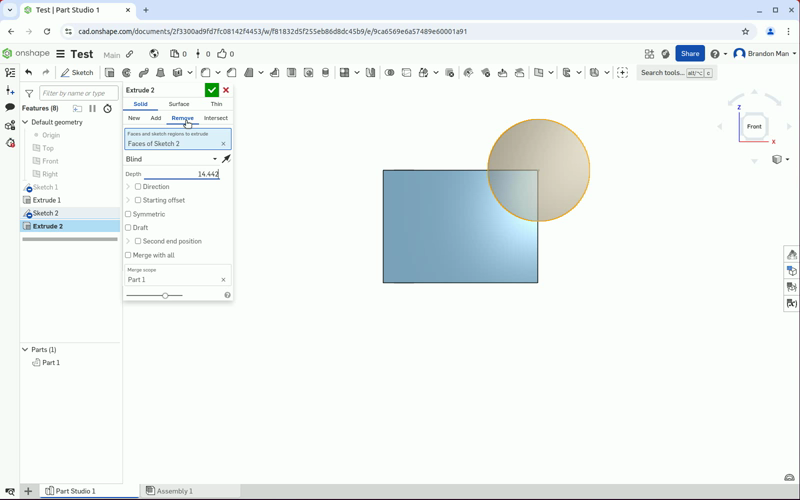
key(tab, 3)
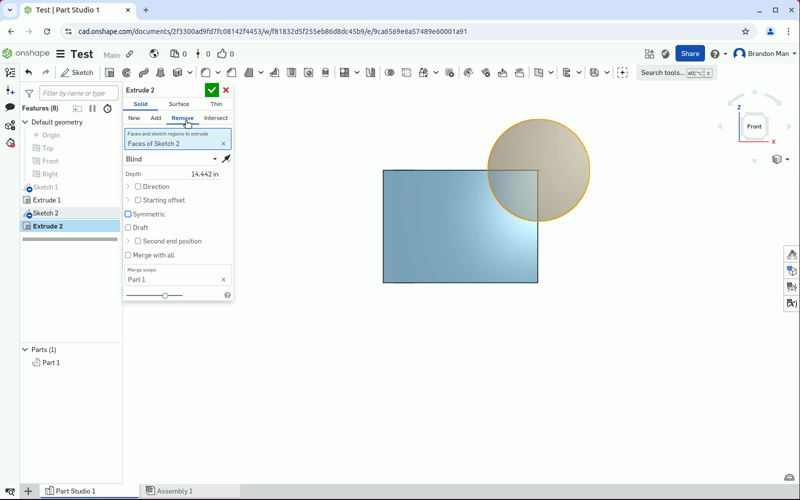
key(space)
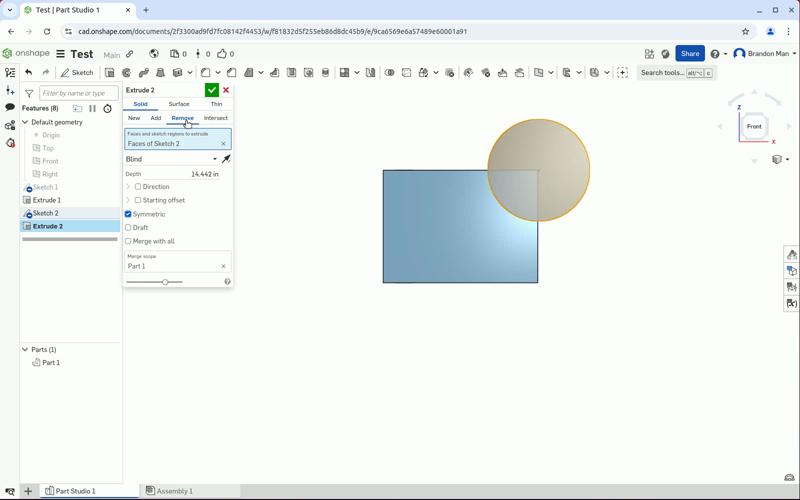
key(tab, 2)
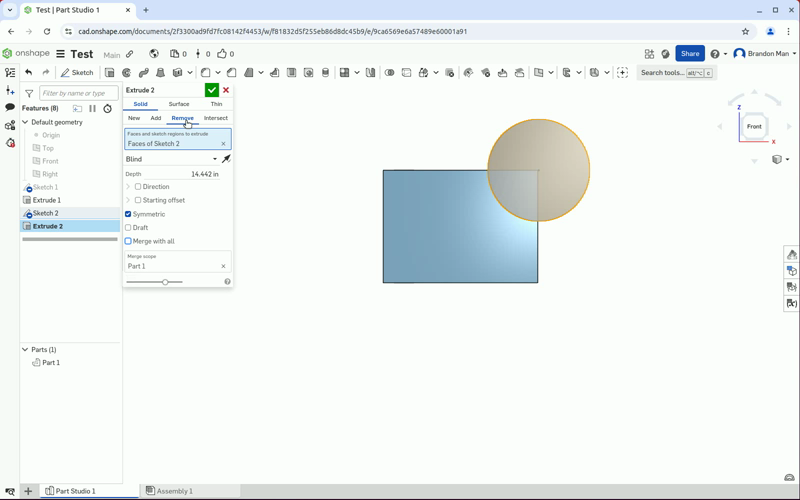
key(space)
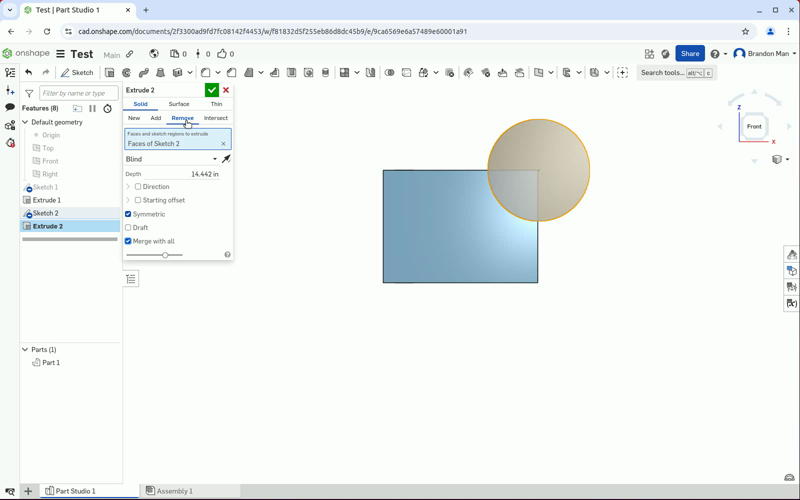
key(enter)
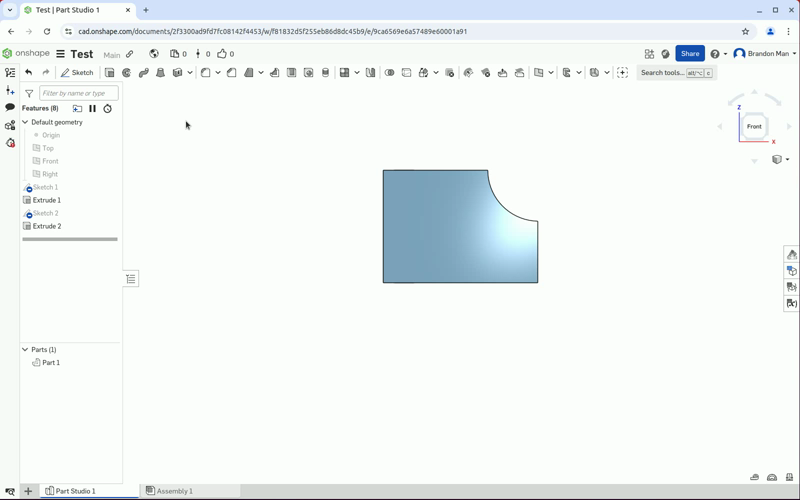
key(shift+h)
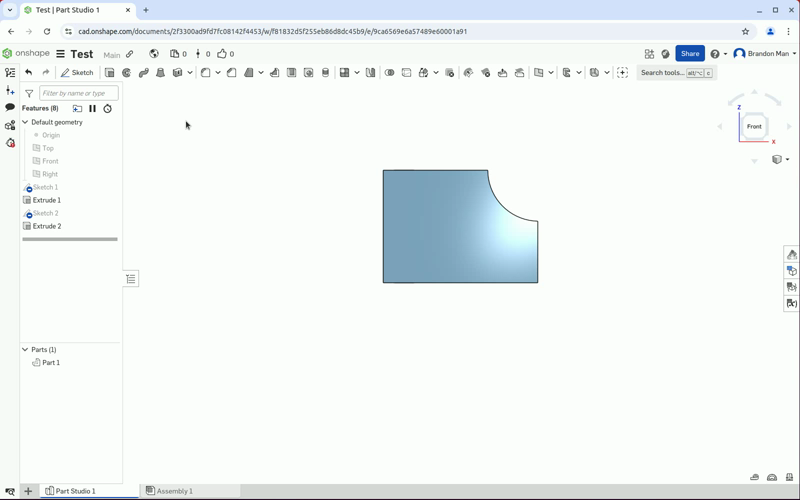
key(shift+h)
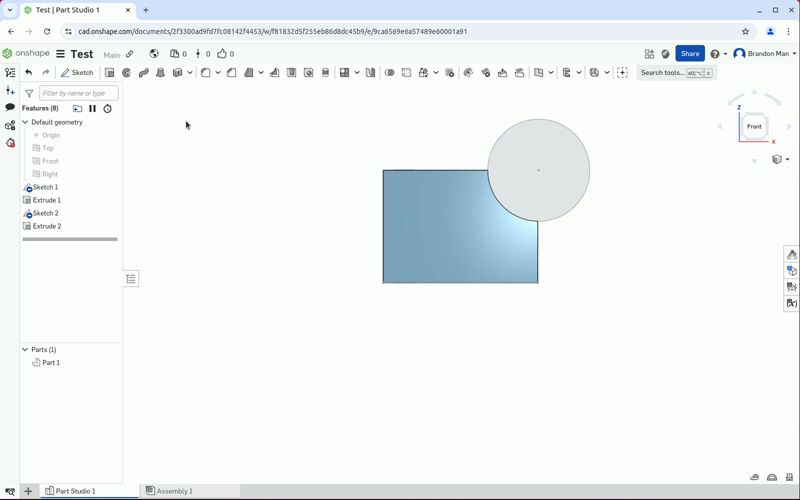
key(shift+7)
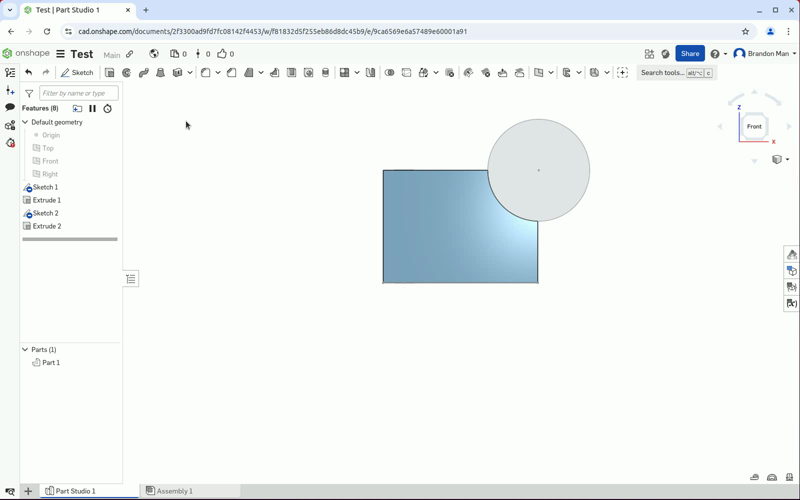
key(left, 2)
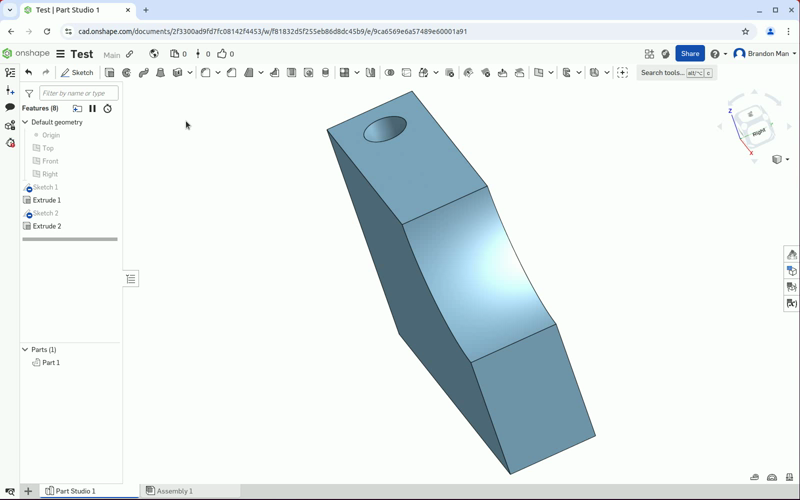
key(down, 2)
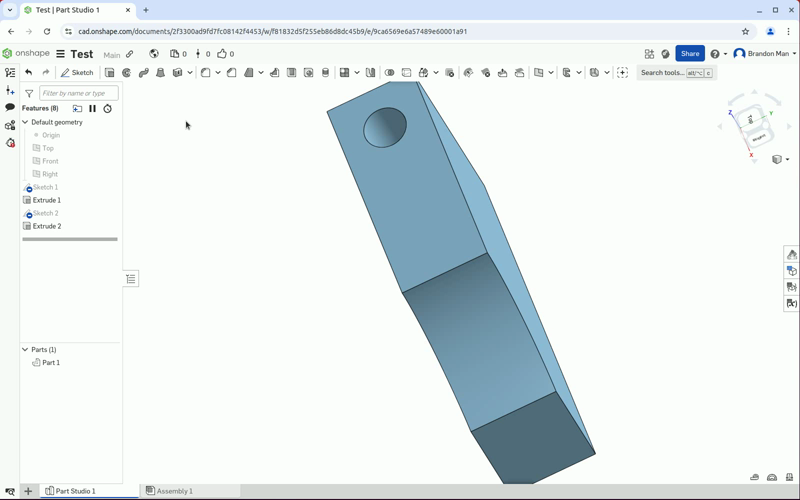
key(up, 2)
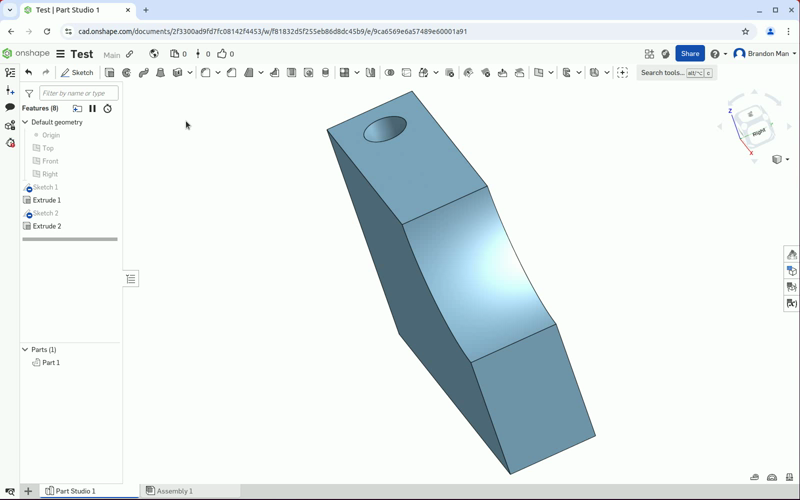
key(right, 2)
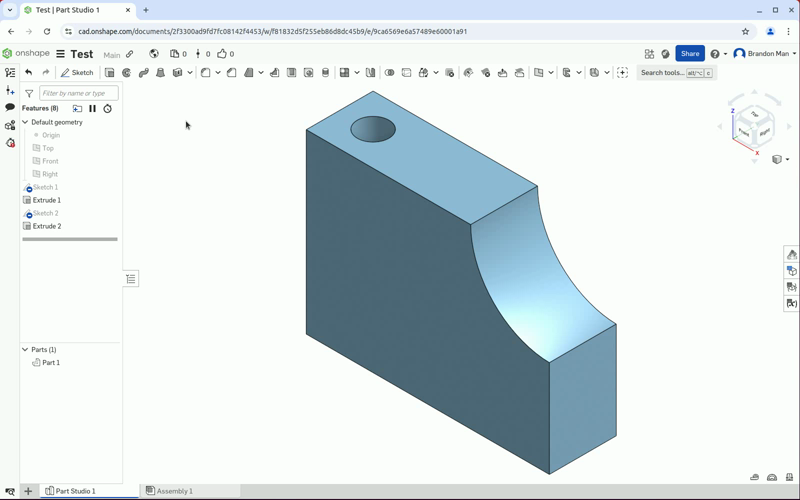
mouse_move(73, 189)
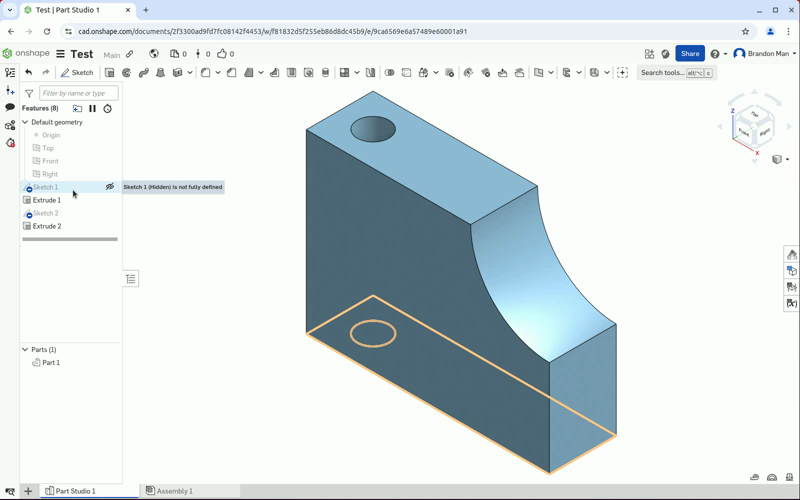
click(73, 189)